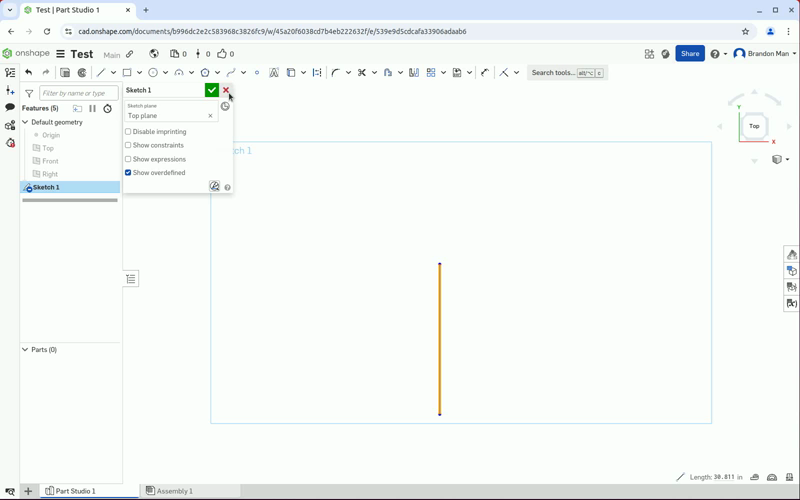
key(shift+h)
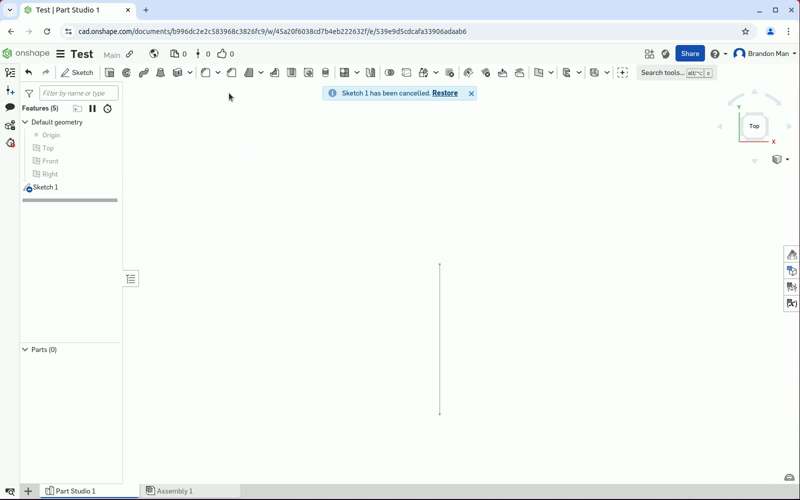
key(shift+s)
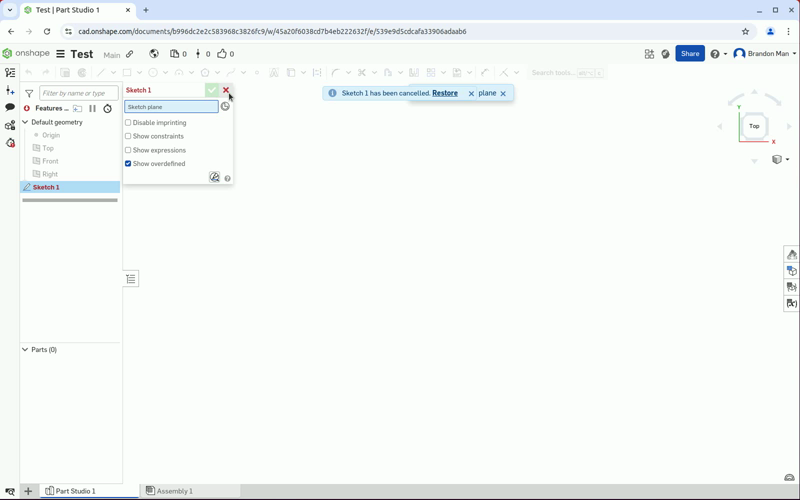
mouse_move(73, 150)
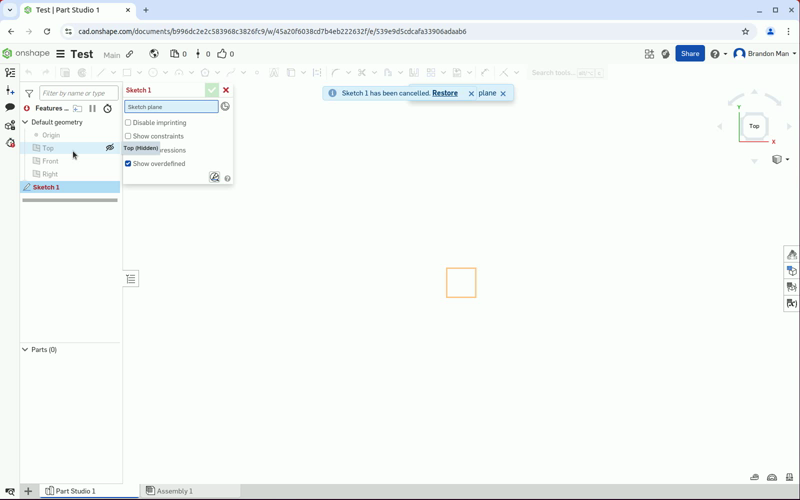
click(73, 150)
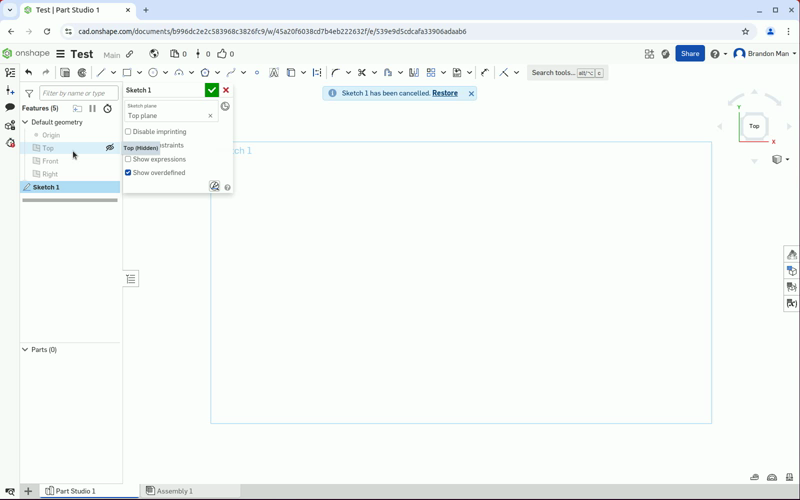
mouse_move(73, 352)
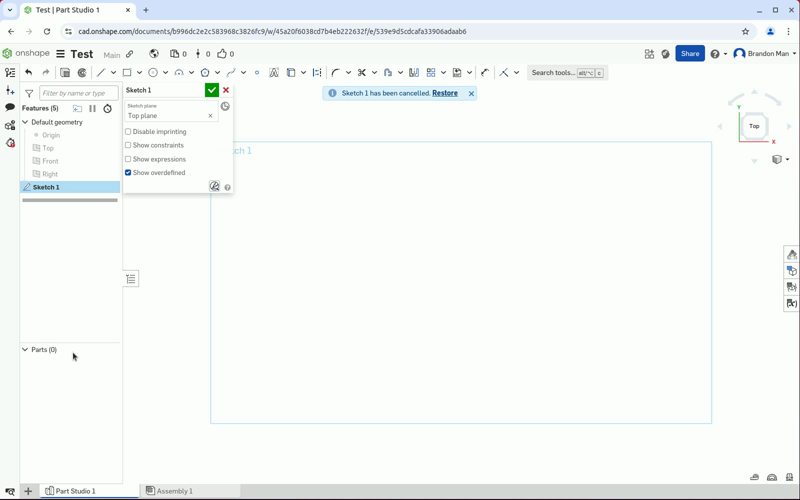
key(y)
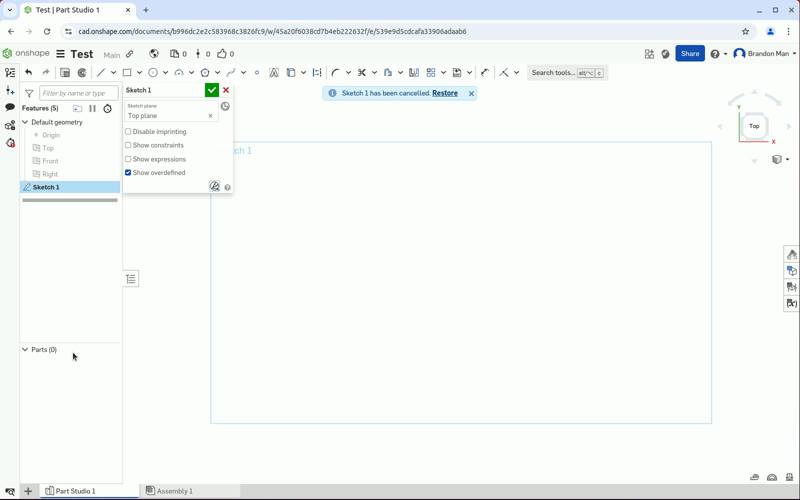
key(c)
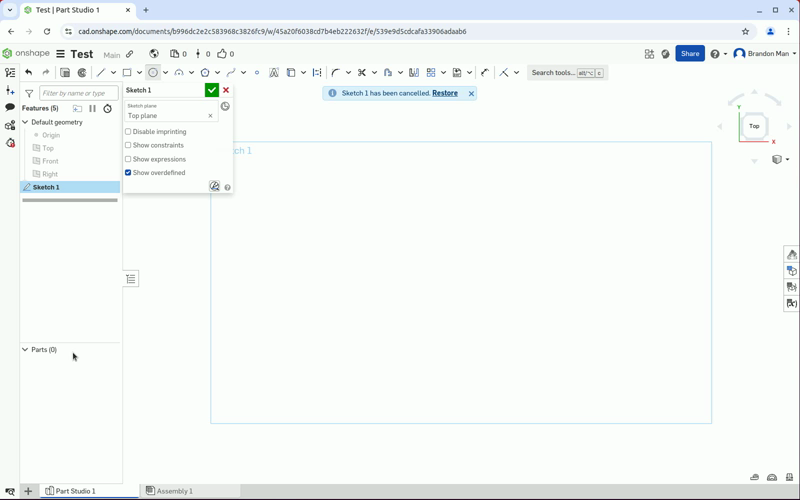
key_down(shift)
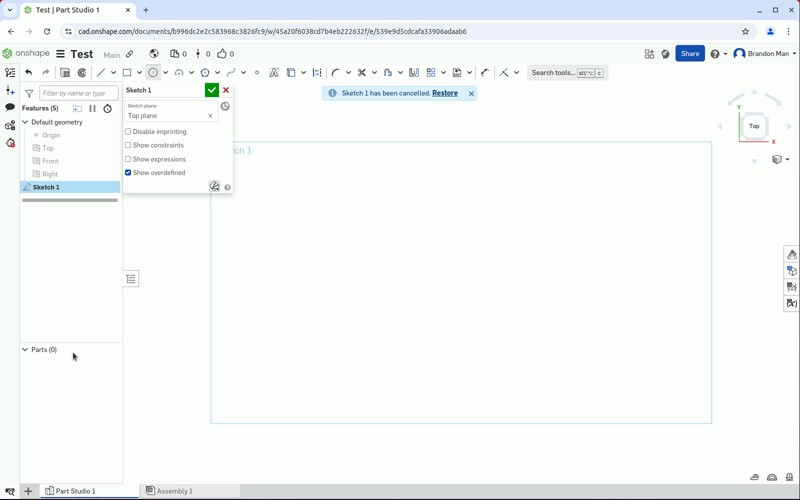
mouse_move(461, 282)
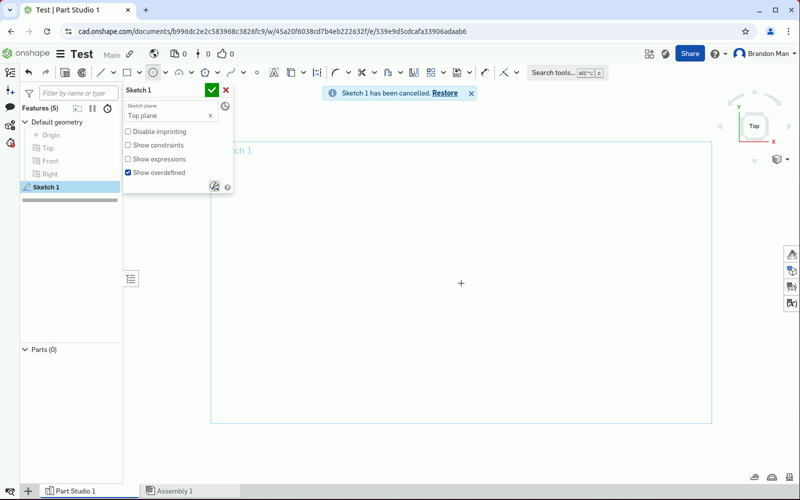
click(461, 282)
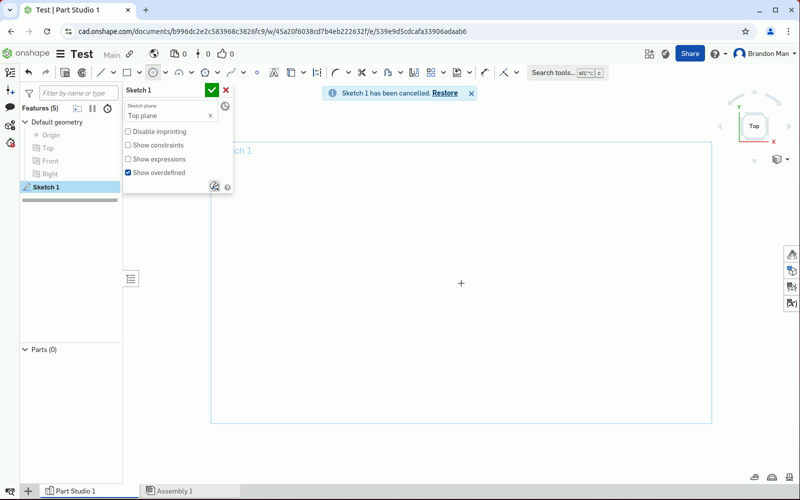
key_up(shift)
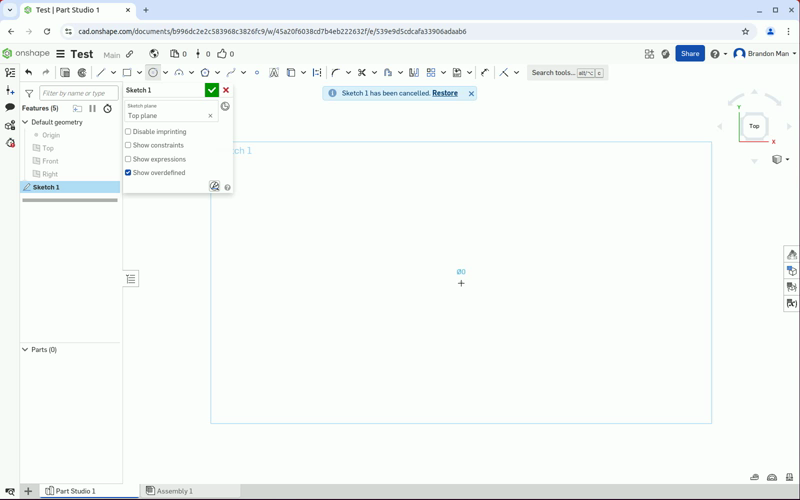
mouse_move(489, 282)
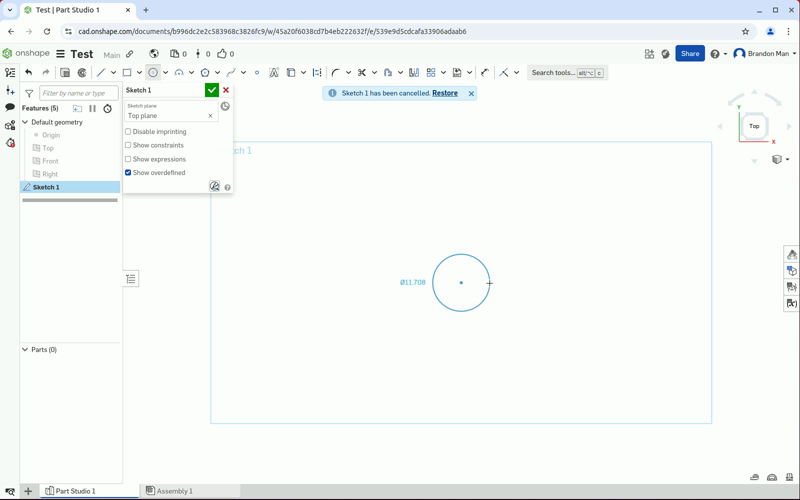
click(489, 282)
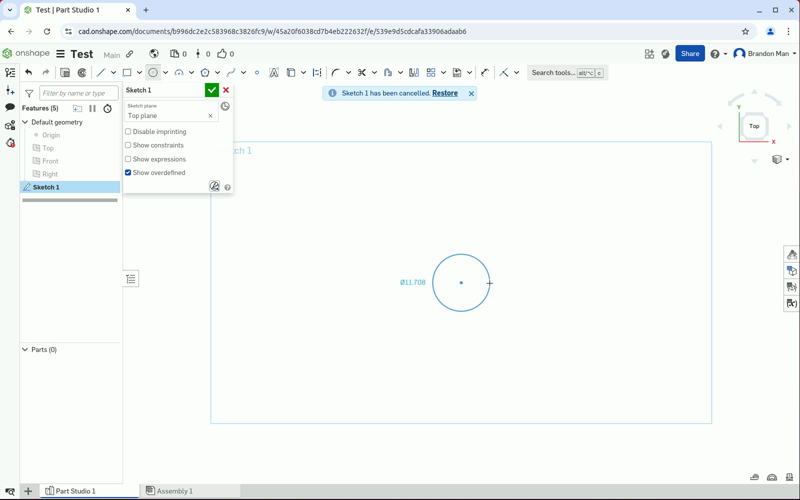
key(esc)
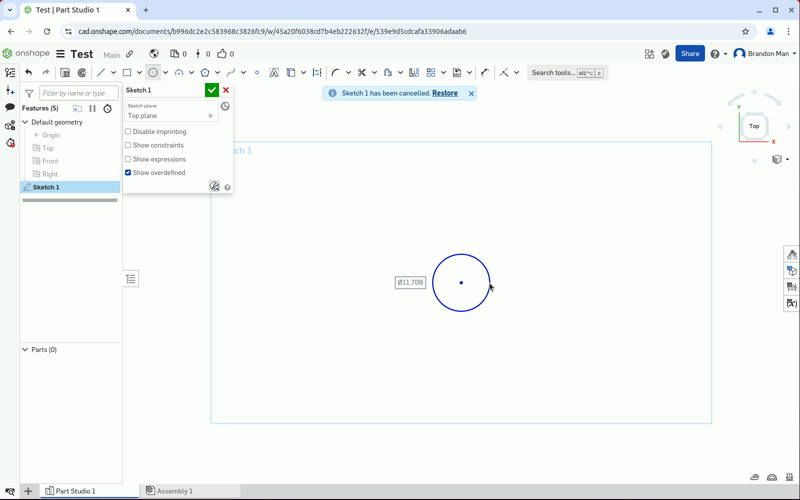
mouse_move(462, 291)
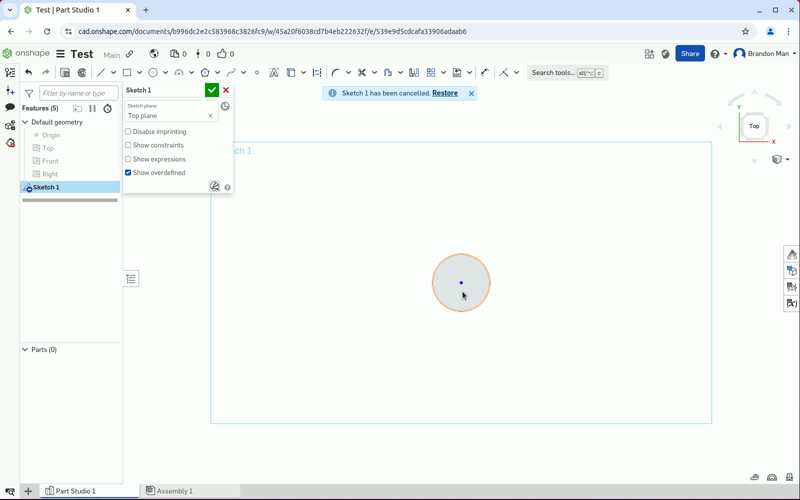
click(462, 291)
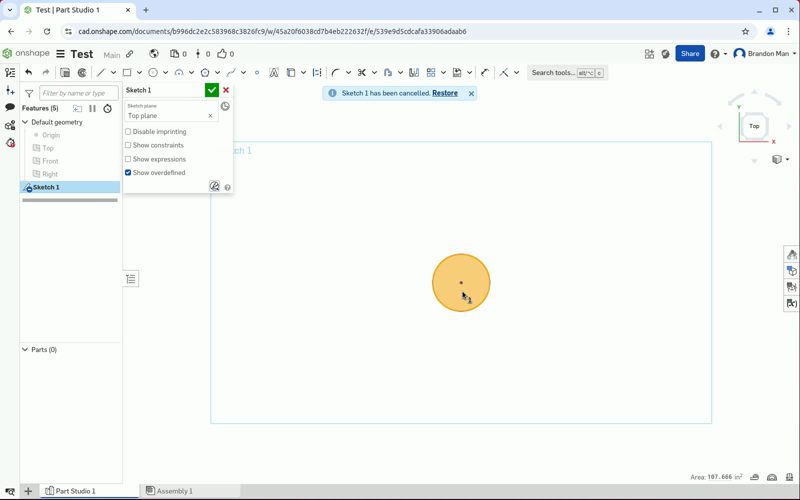
mouse_move(73, 352)
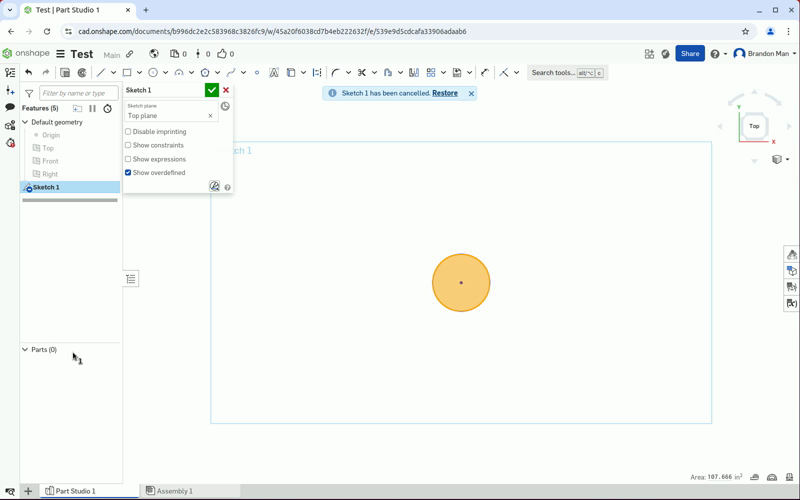
key(shift+y)
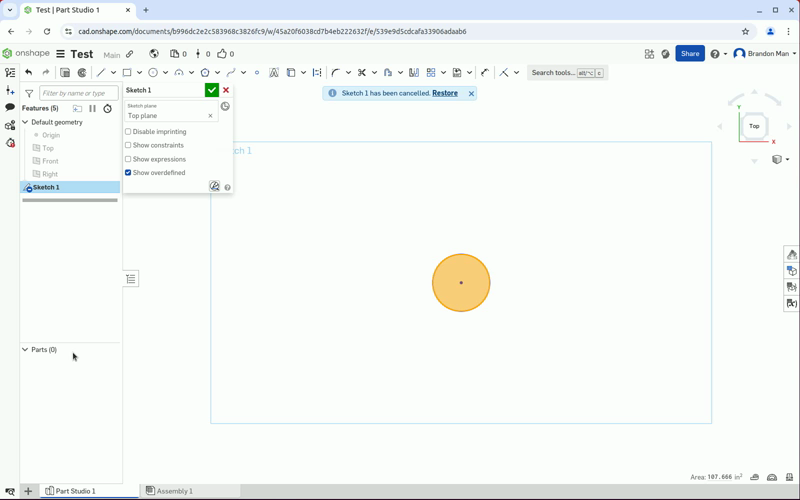
key(shift+e)
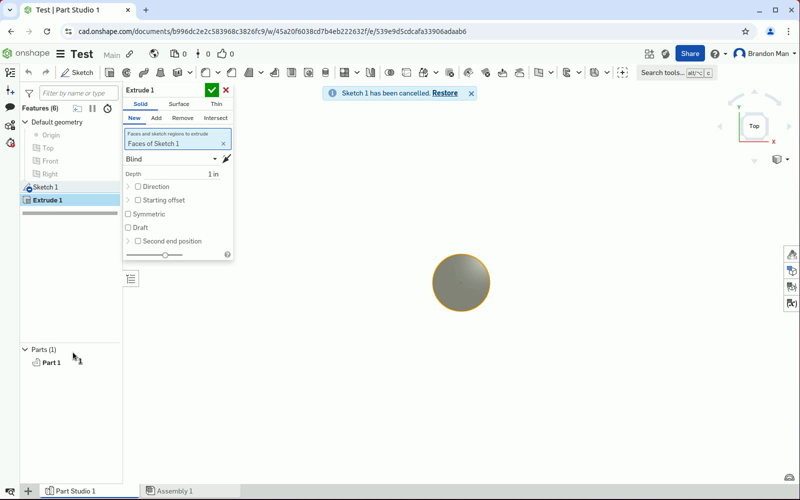
mouse_move(143, 106)
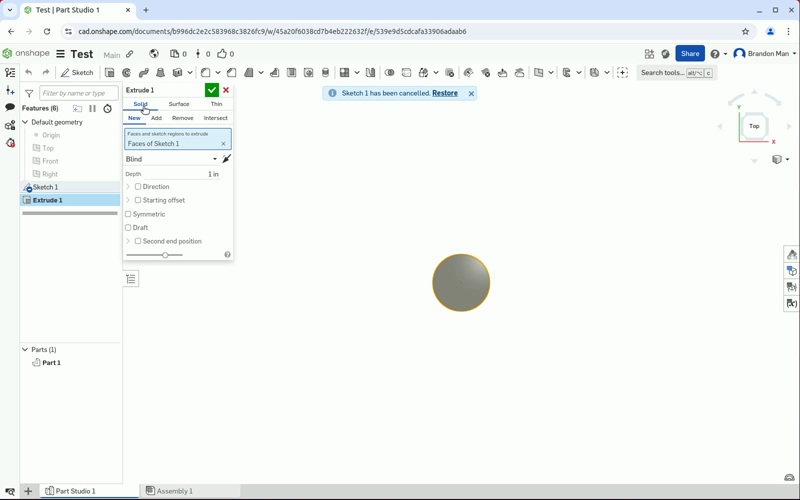
click(143, 106)
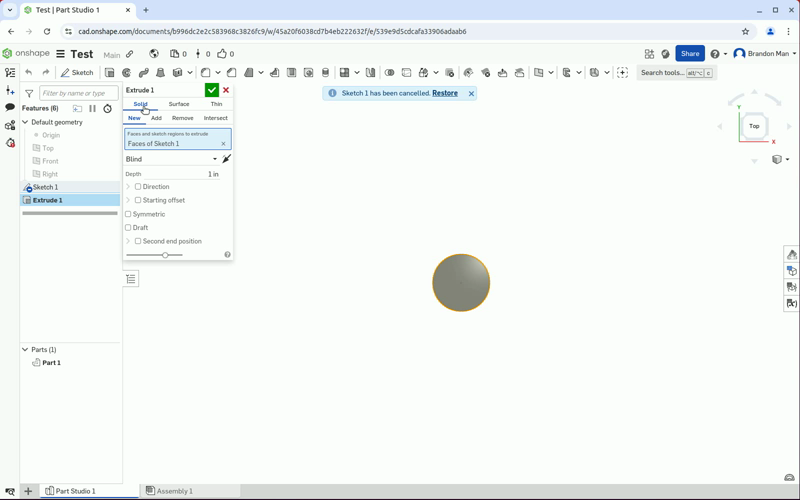
mouse_move(137, 120)
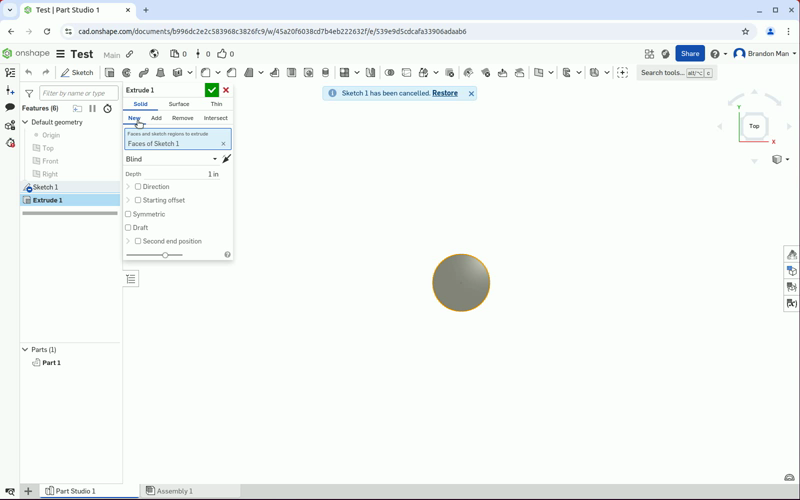
click(137, 120)
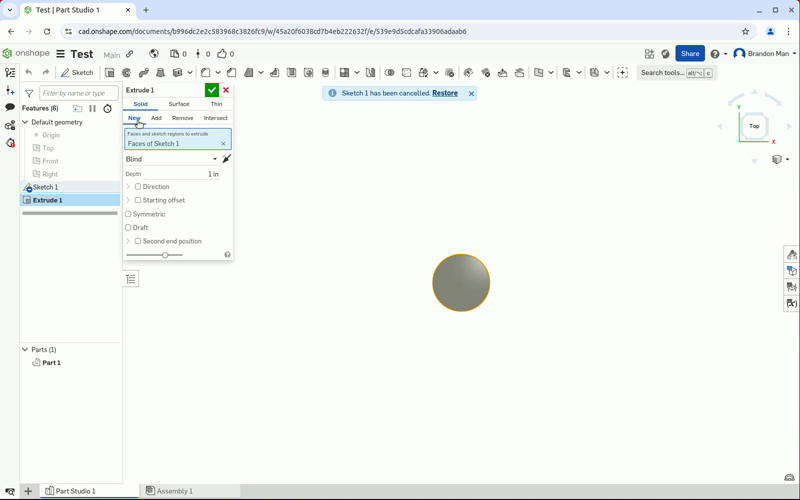
key(tab, 4)
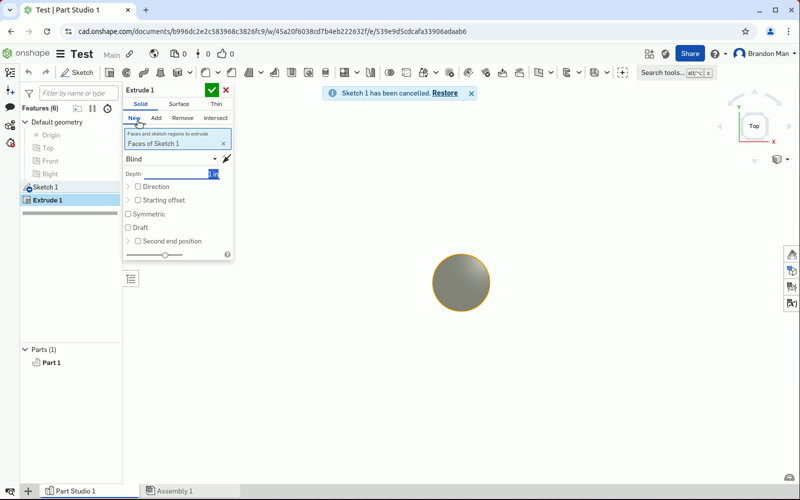
text(46.216)
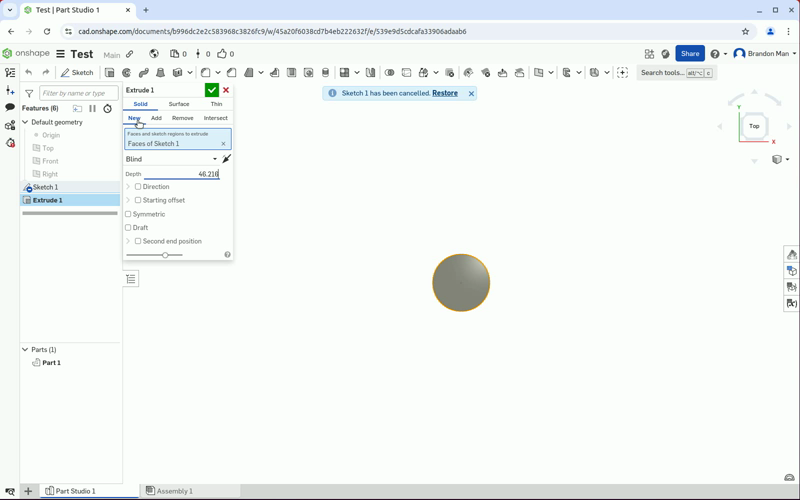
key(tab, 3)
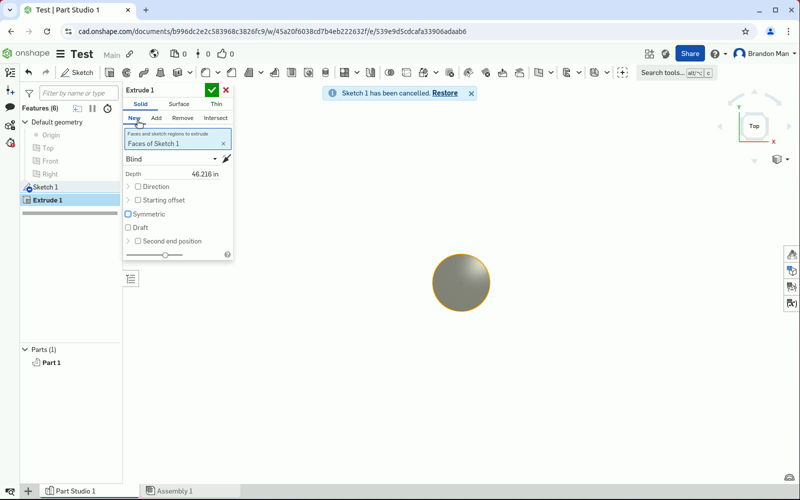
key(space)
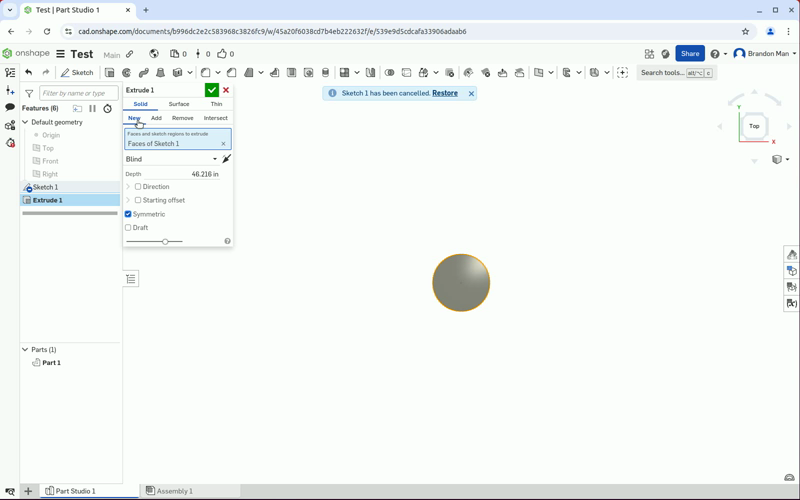
key(enter)
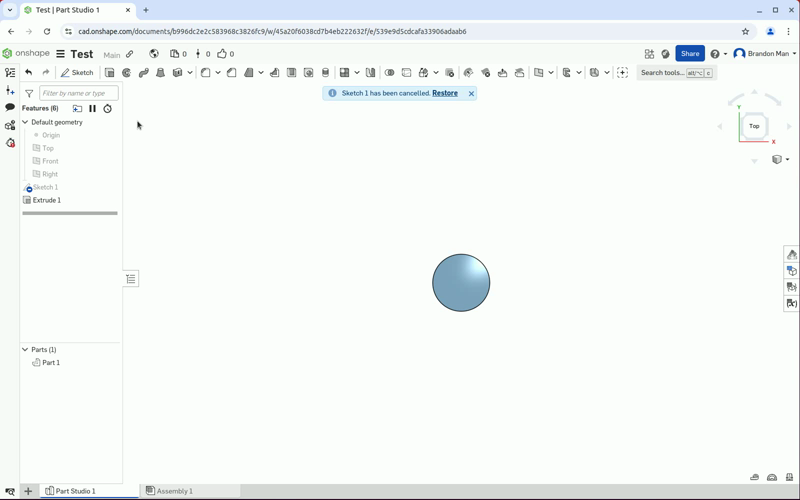
key(shift+h)
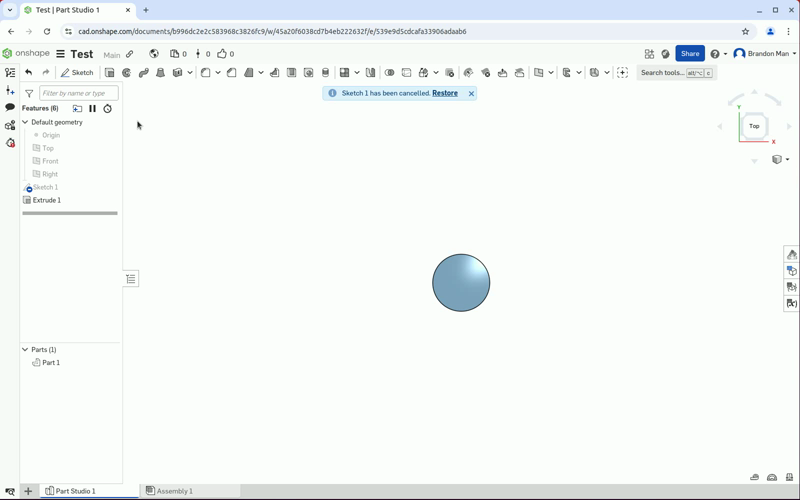
key(shift+h)
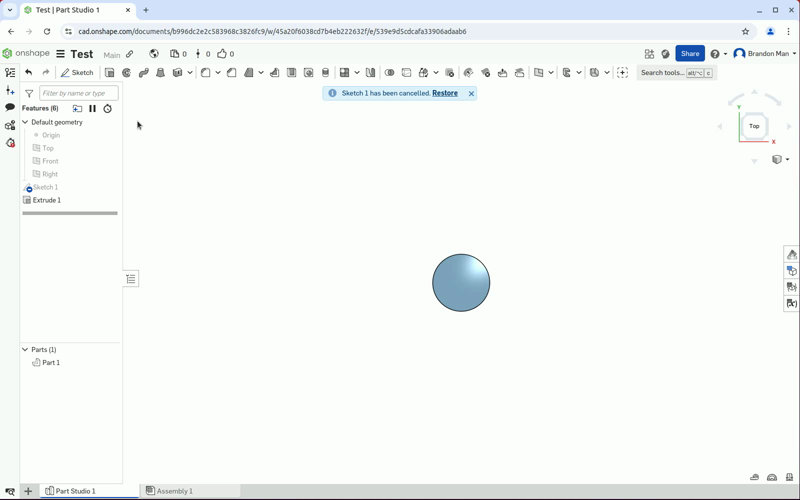
mouse_move(73, 189)
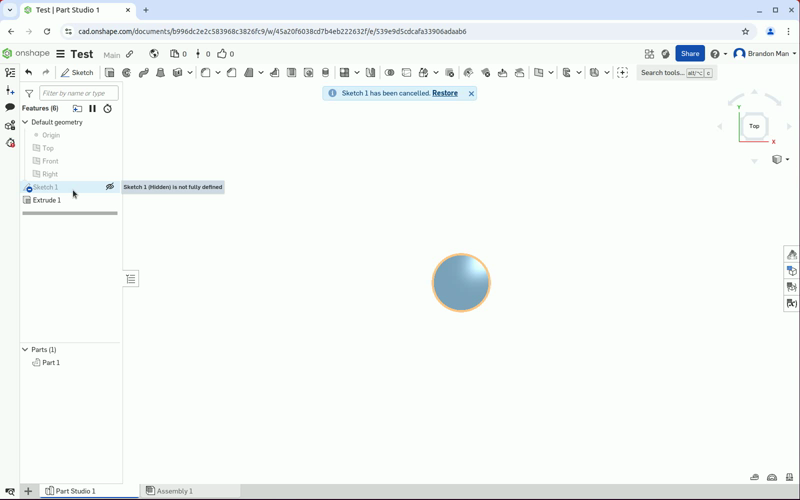
click(73, 189)
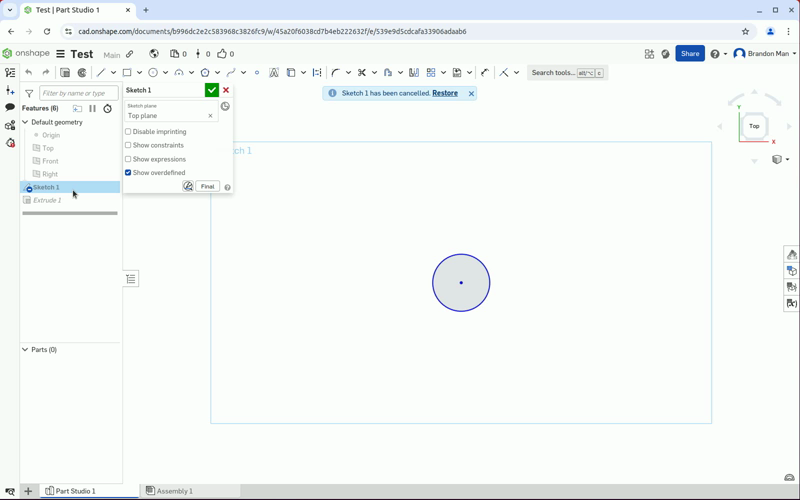
mouse_move(229, 92)
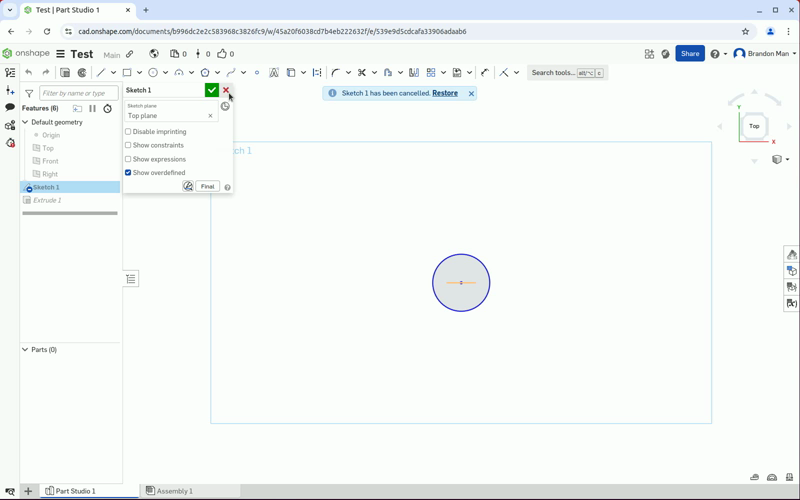
click(229, 92)
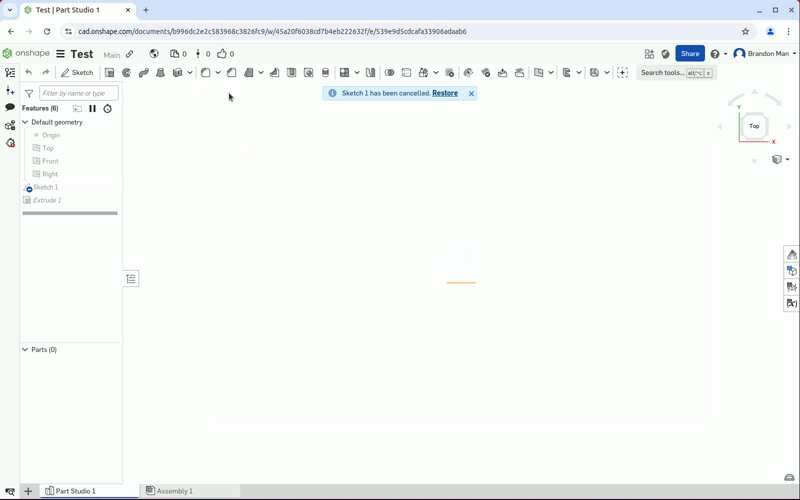
mouse_move(73, 352)
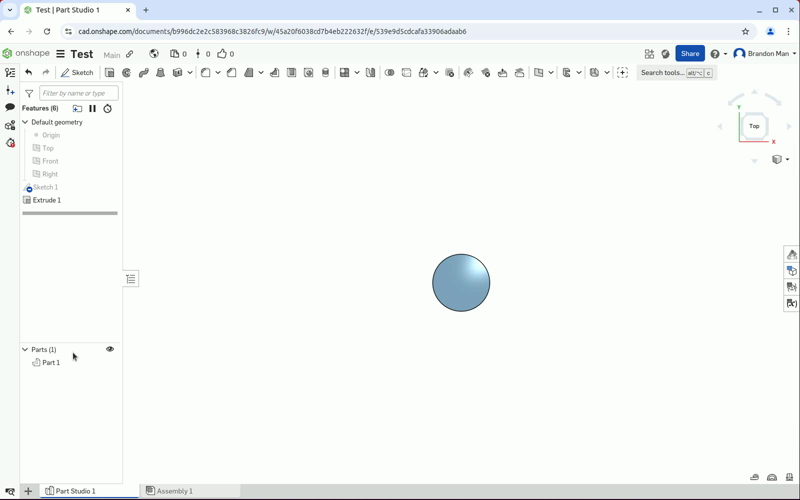
key(y)
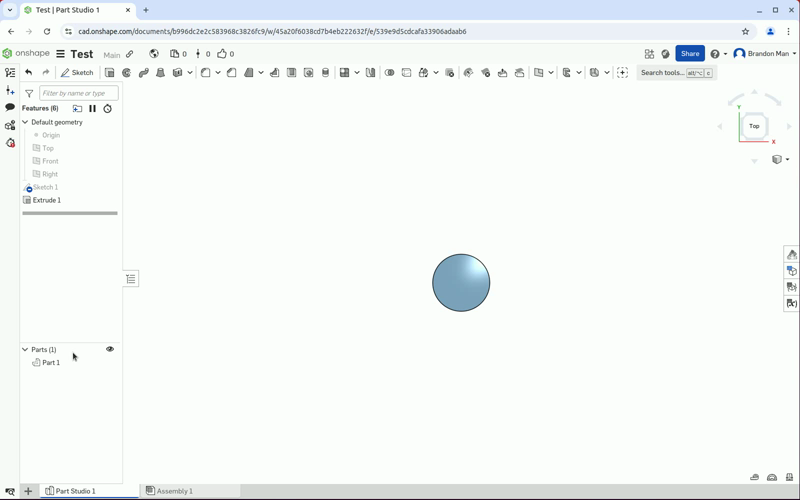
key(shift+p)
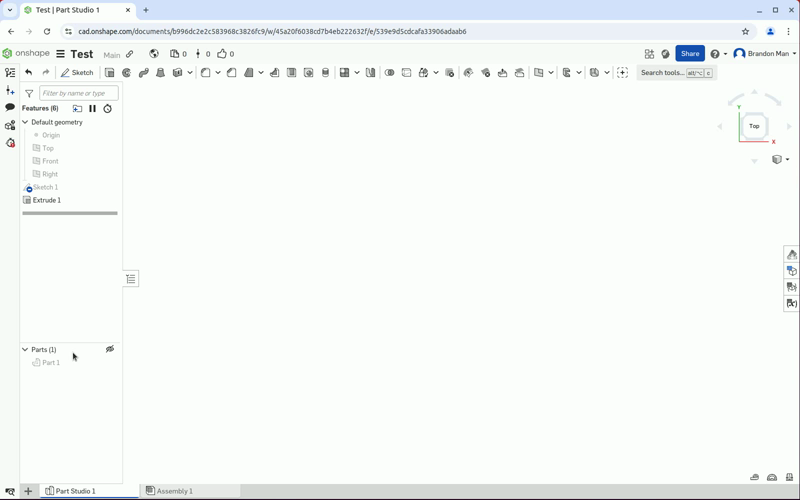
key(space)
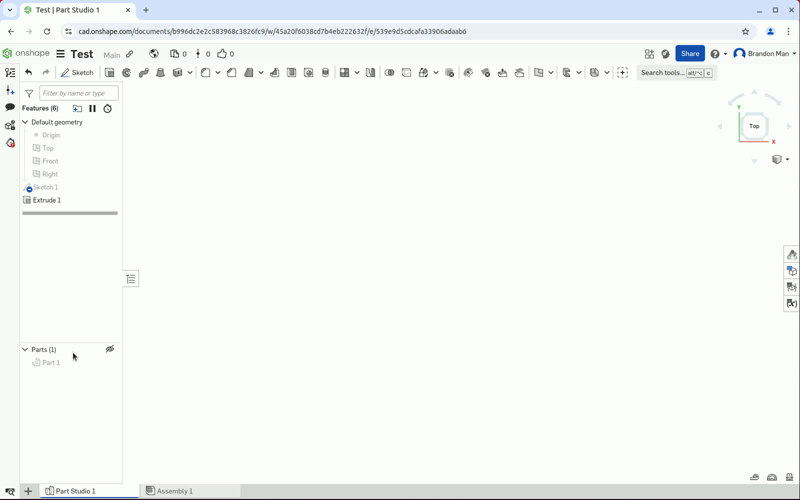
key_down(shift)
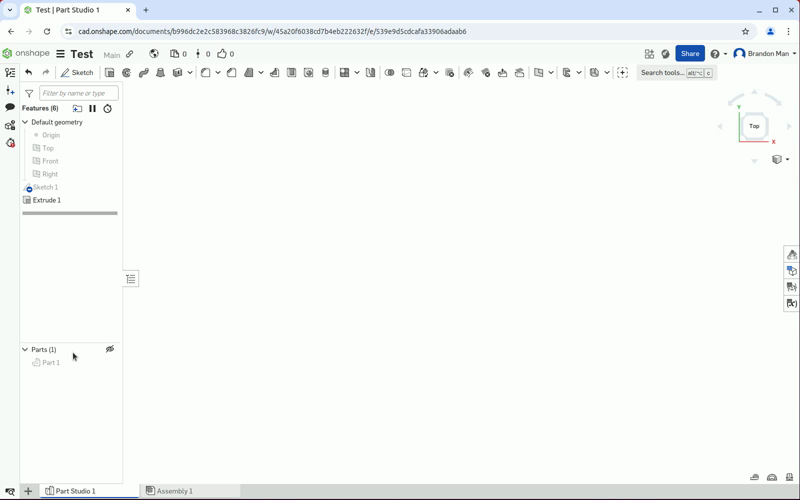
key(up)
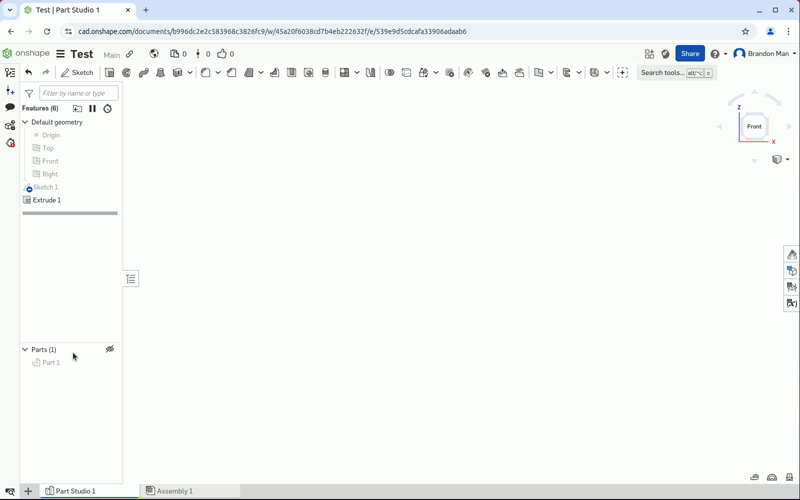
key_up(shift)
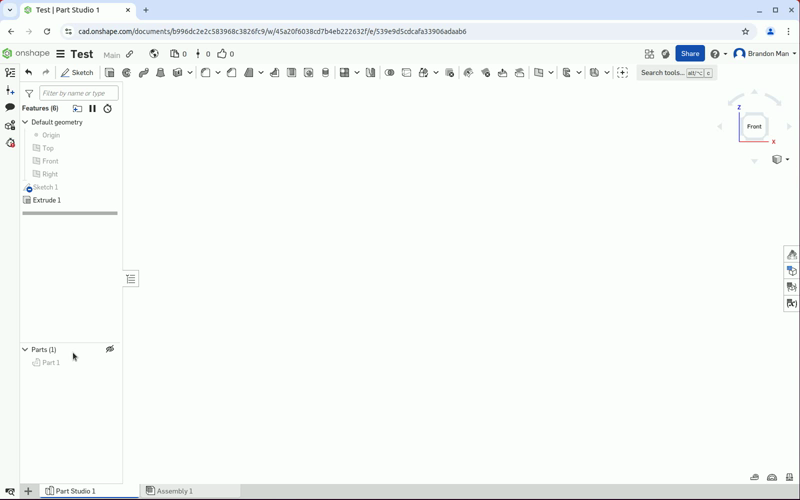
mouse_move(73, 352)
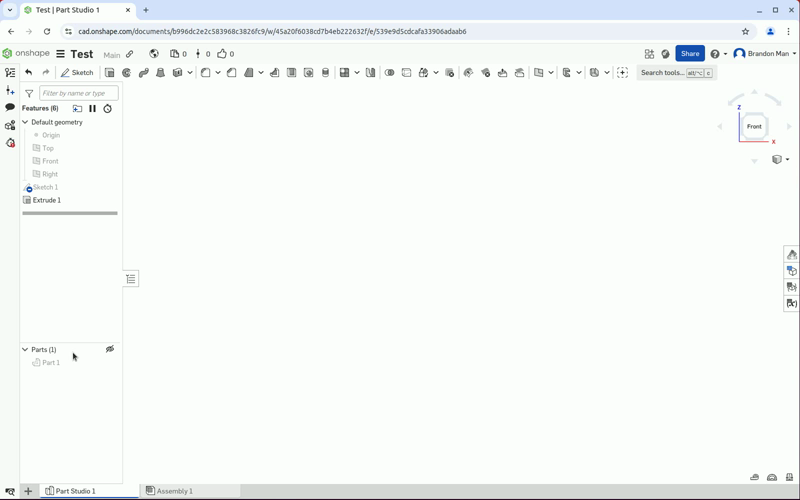
key(shift+y)
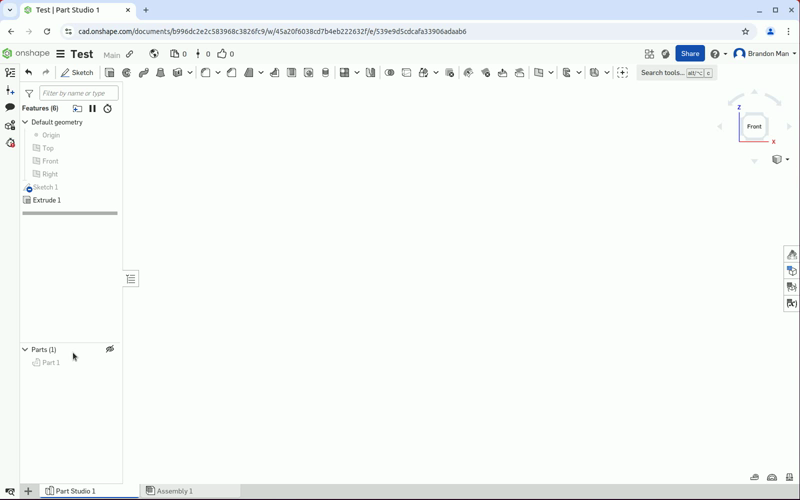
key(shift+s)
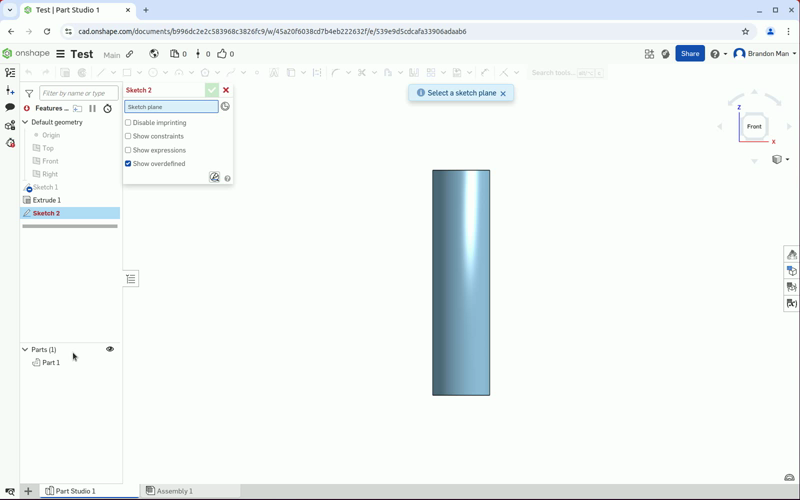
mouse_move(73, 163)
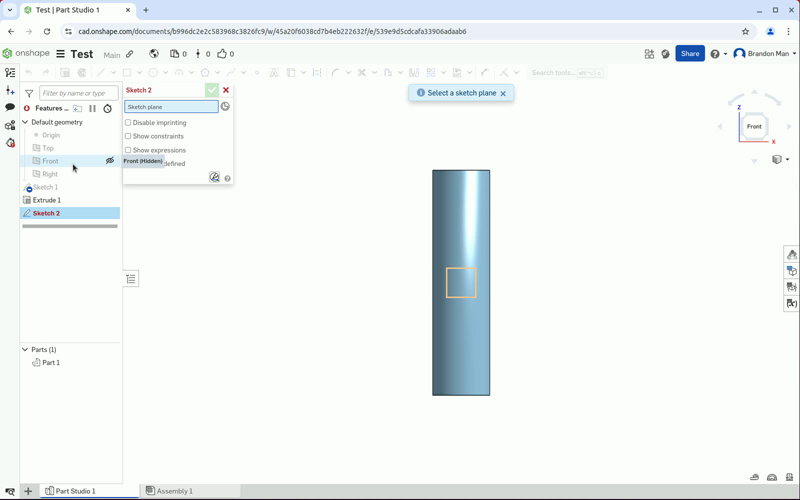
click(73, 163)
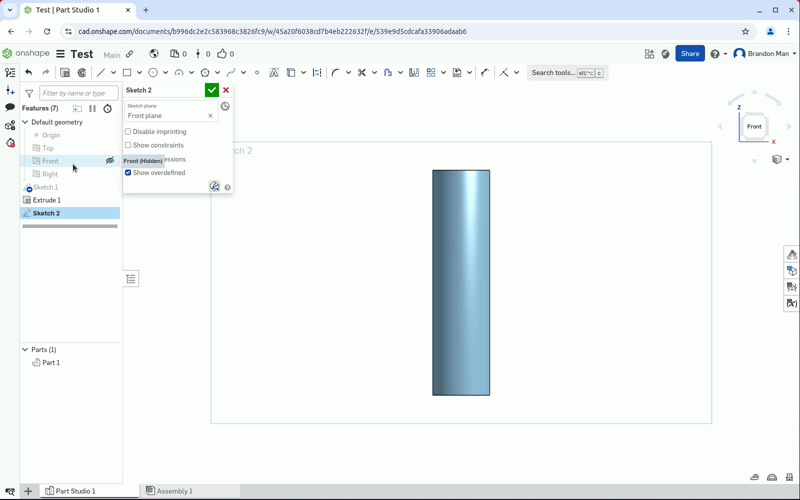
mouse_move(73, 352)
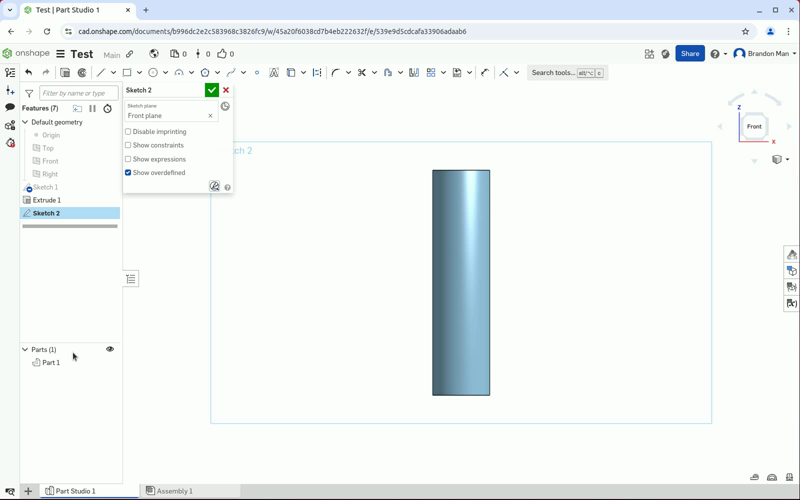
key(y)
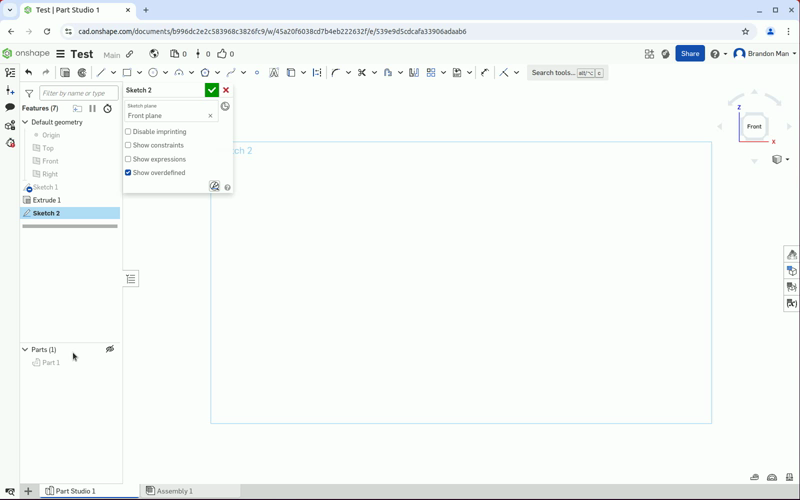
key(l)
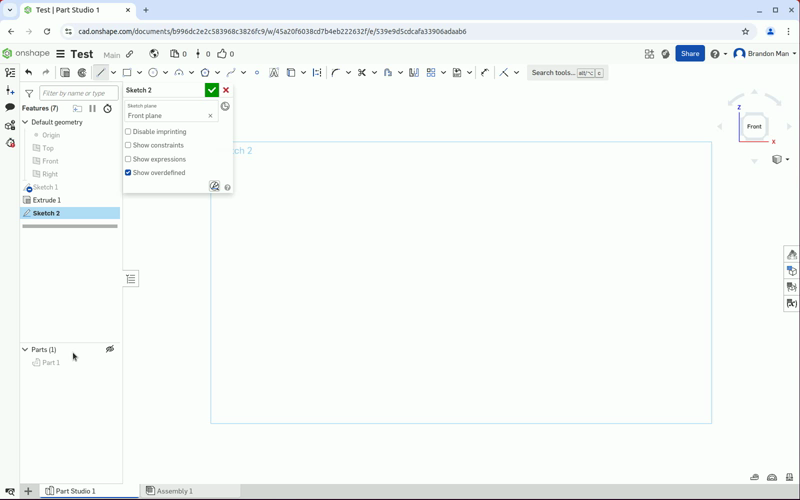
key_down(shift)
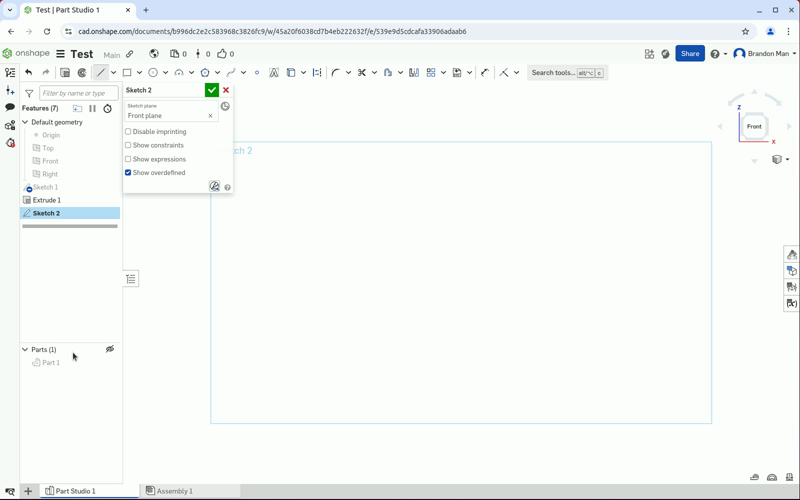
mouse_move(441, 224)
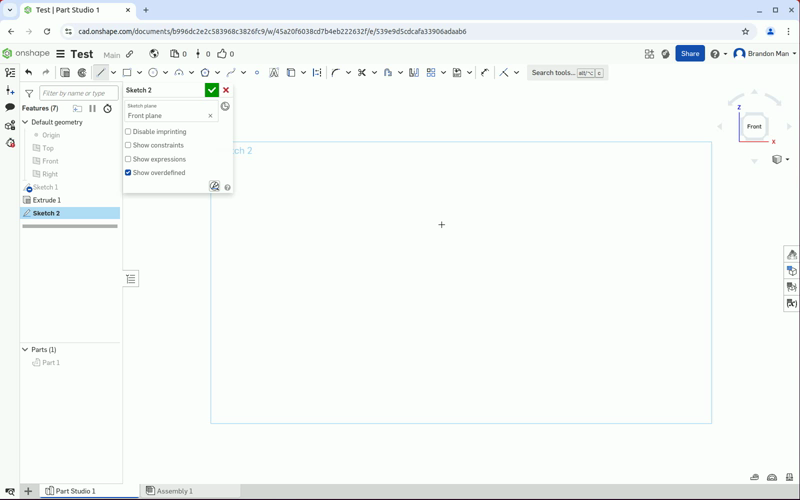
click(441, 224)
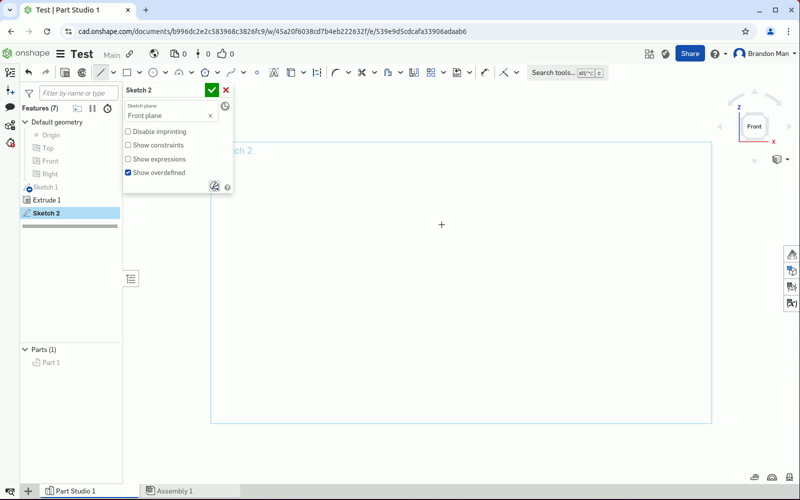
key_up(shift)
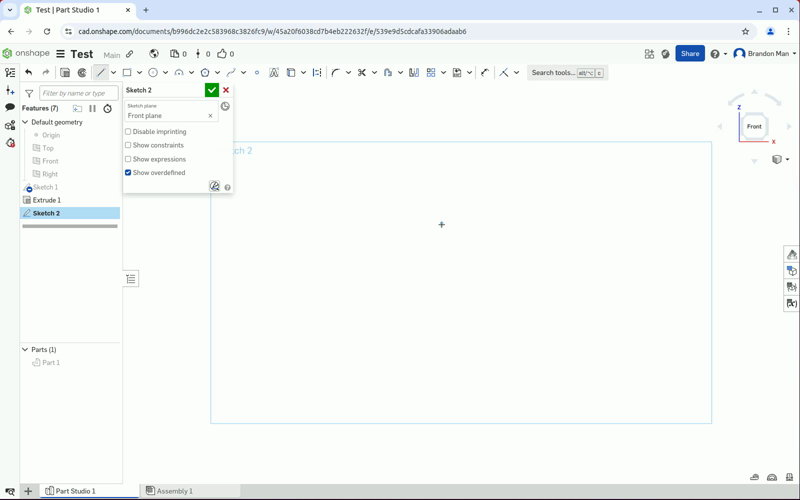
key_down(shift)
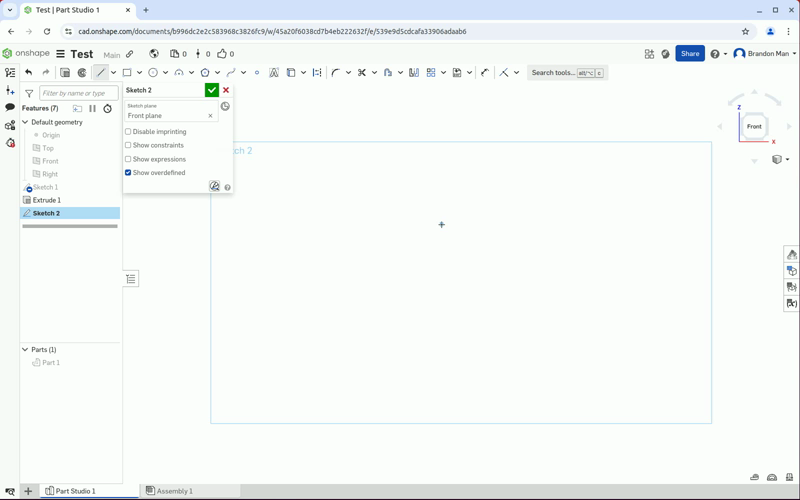
mouse_move(471, 224)
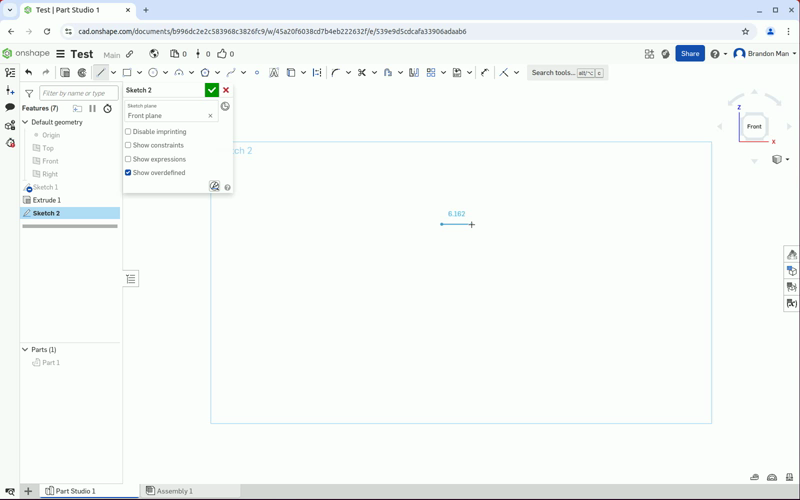
mouse_move(480, 224)
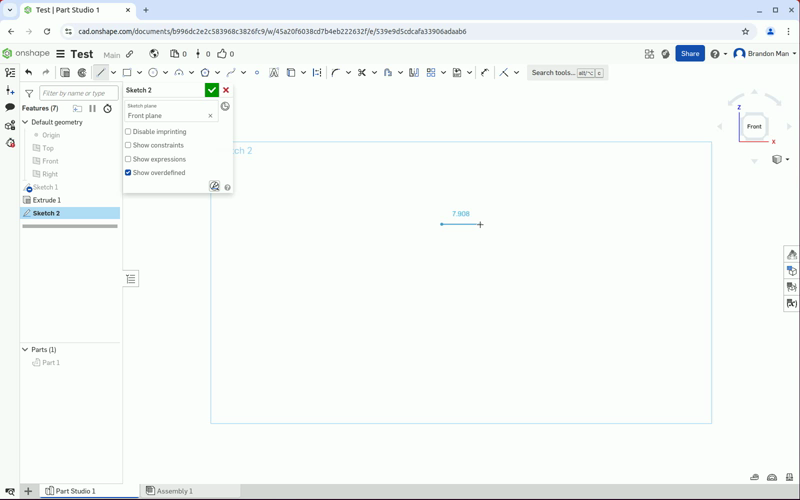
click(480, 224)
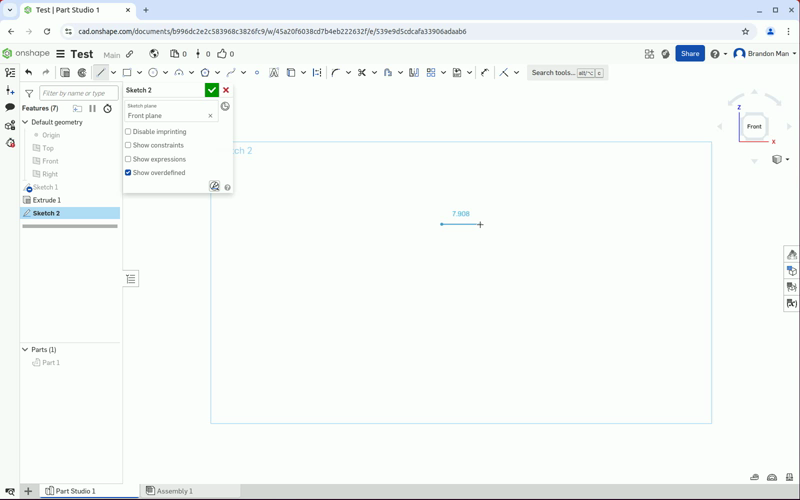
key_up(shift)
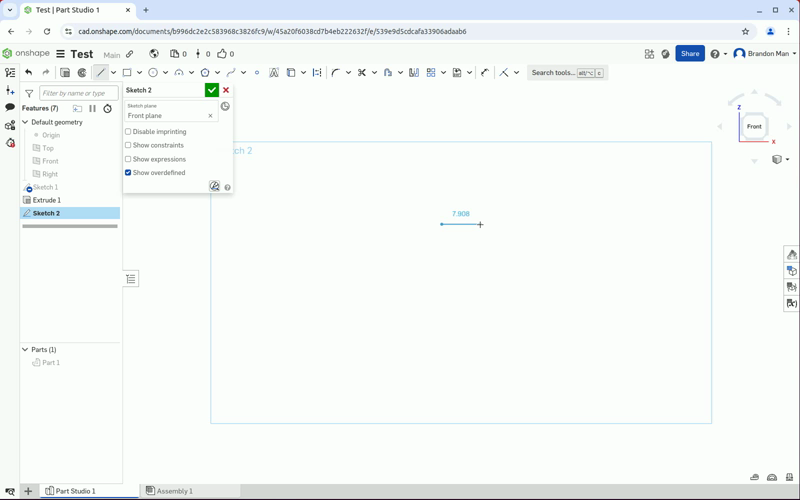
key_down(shift)
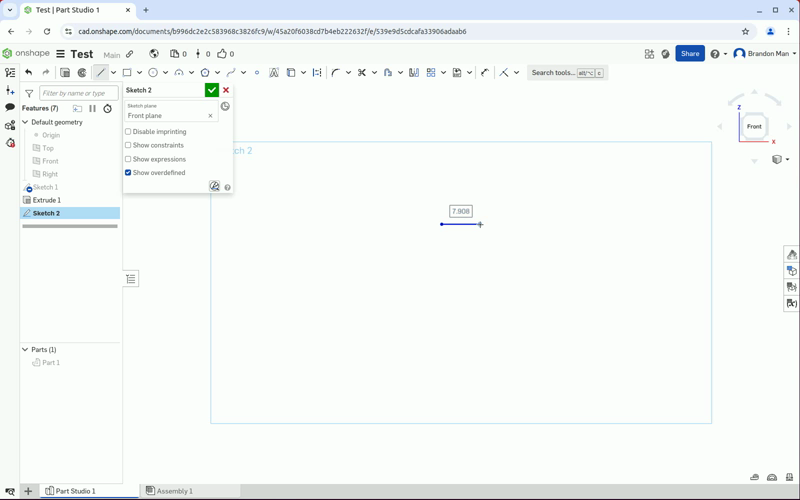
mouse_move(510, 224)
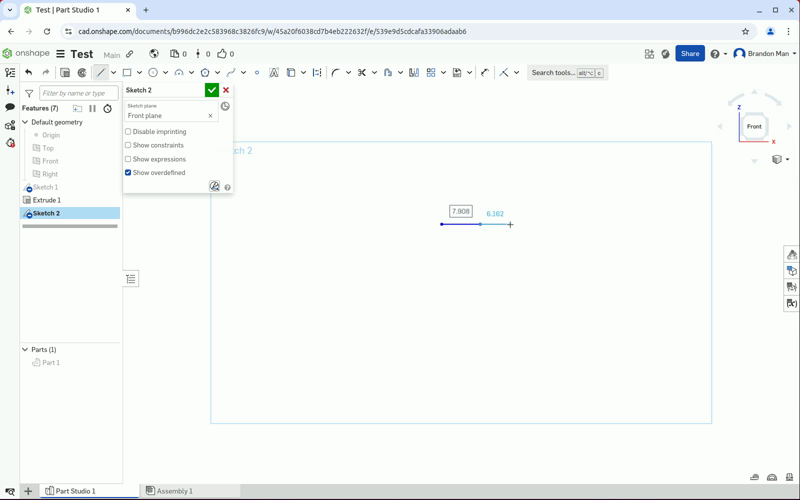
mouse_move(480, 186)
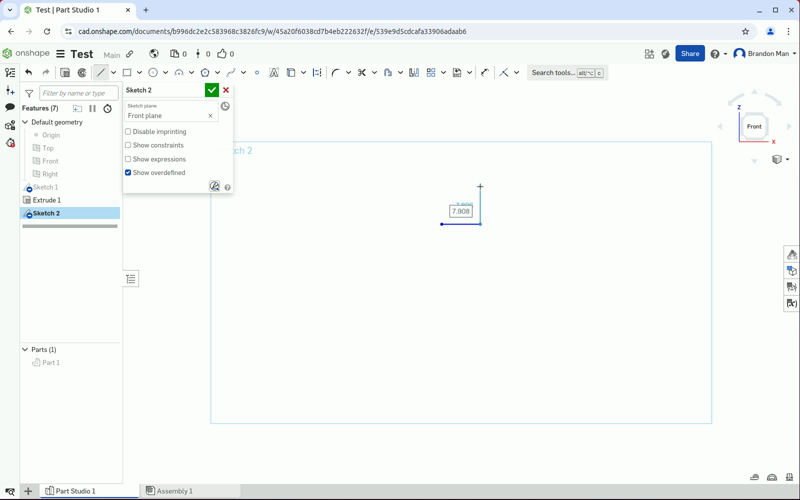
click(480, 186)
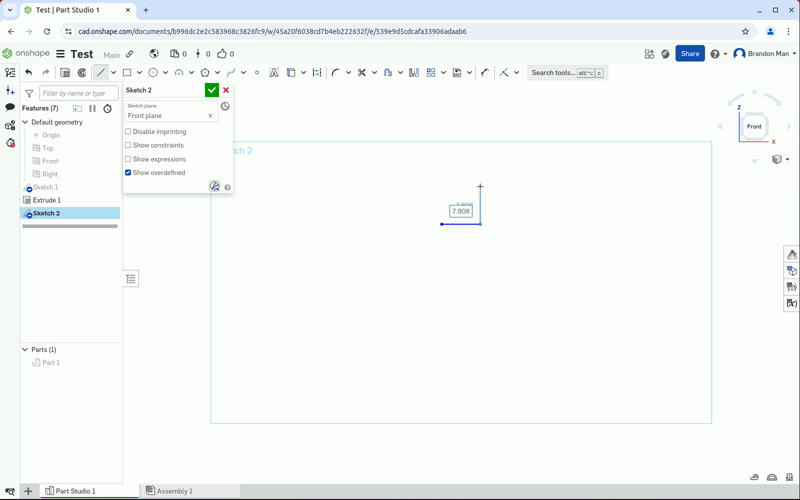
key_up(shift)
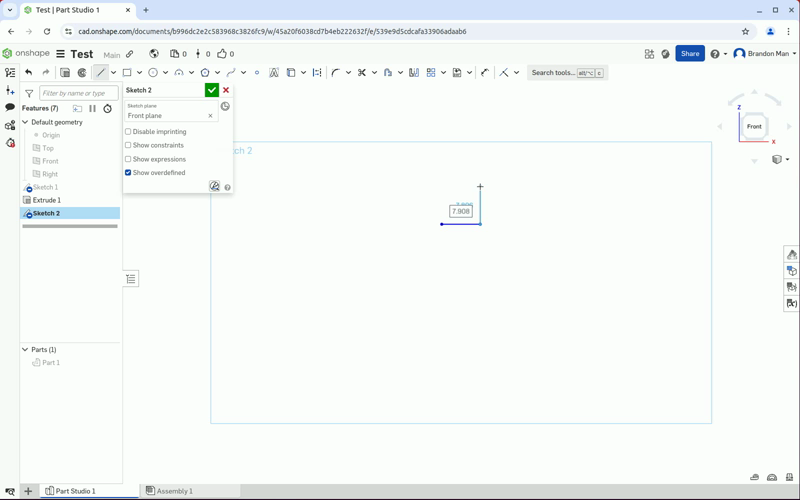
key_down(shift)
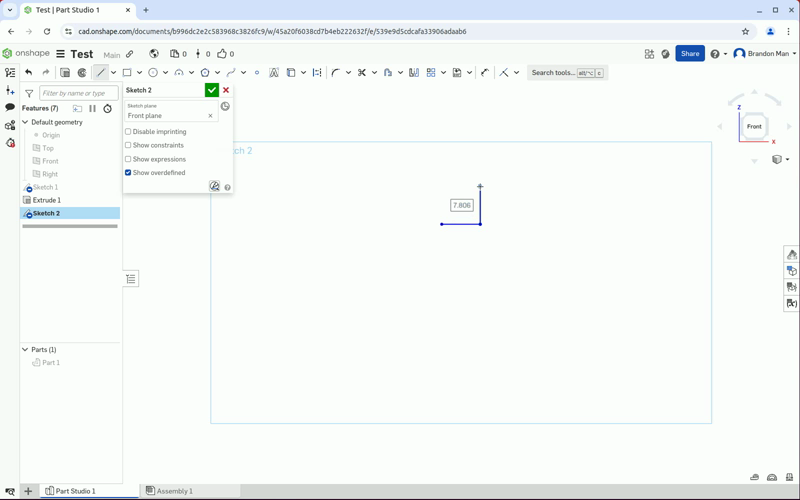
mouse_move(510, 186)
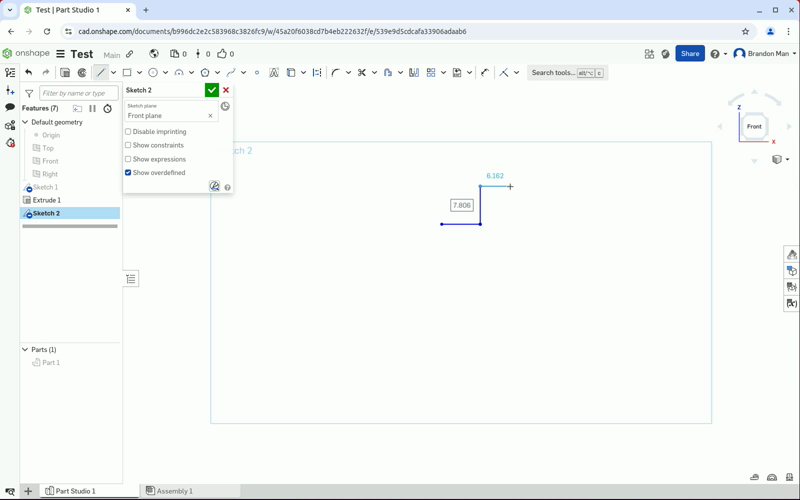
mouse_move(441, 186)
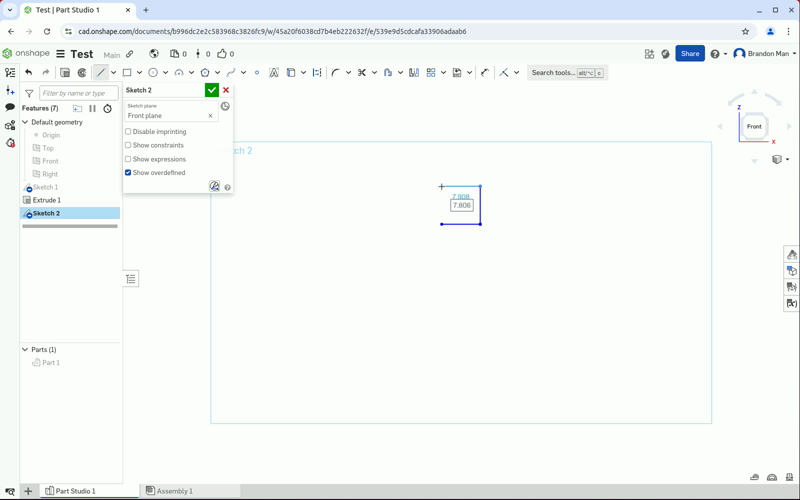
click(441, 186)
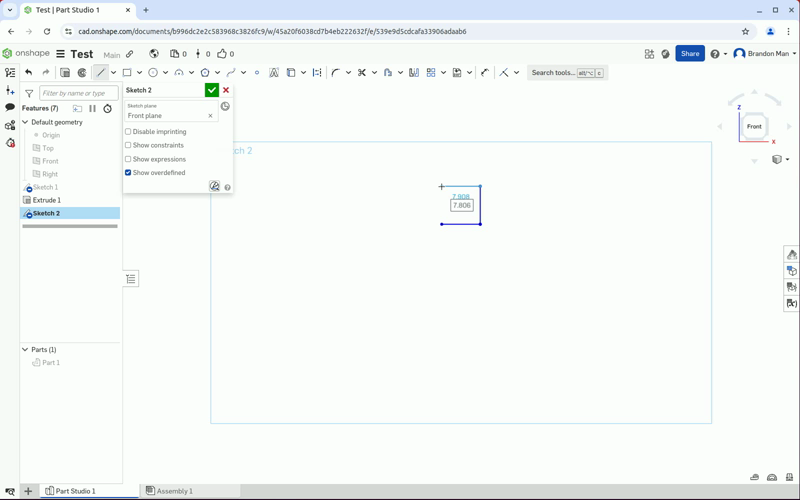
key_up(shift)
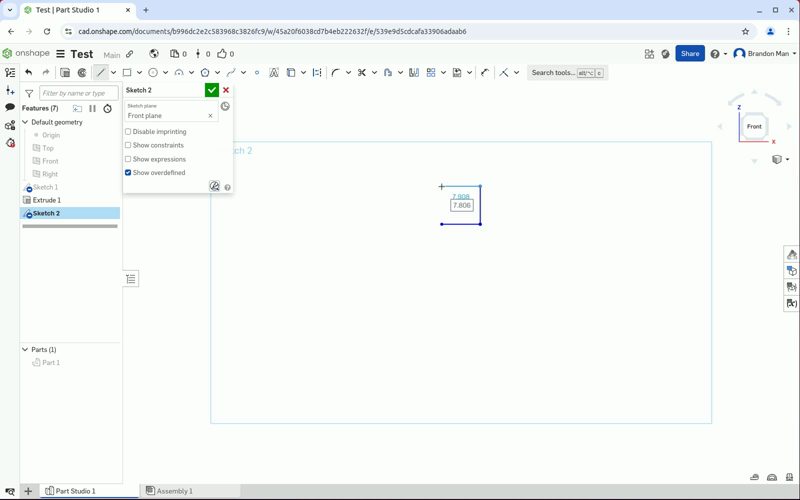
mouse_move(471, 186)
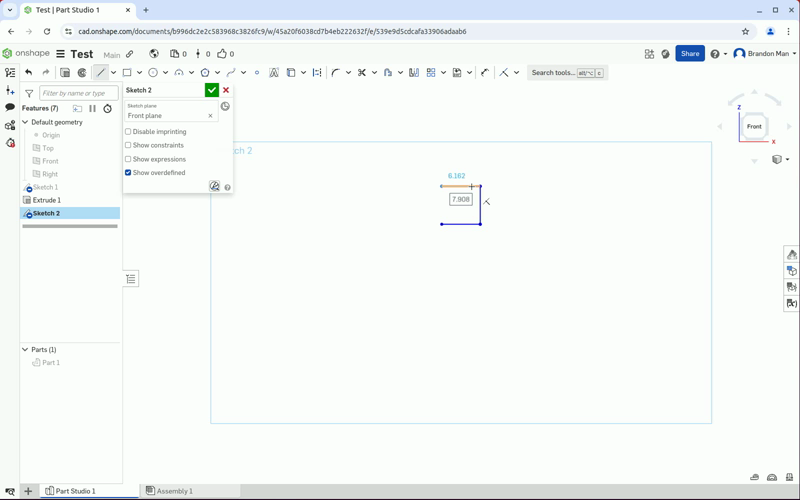
key_down(shift)
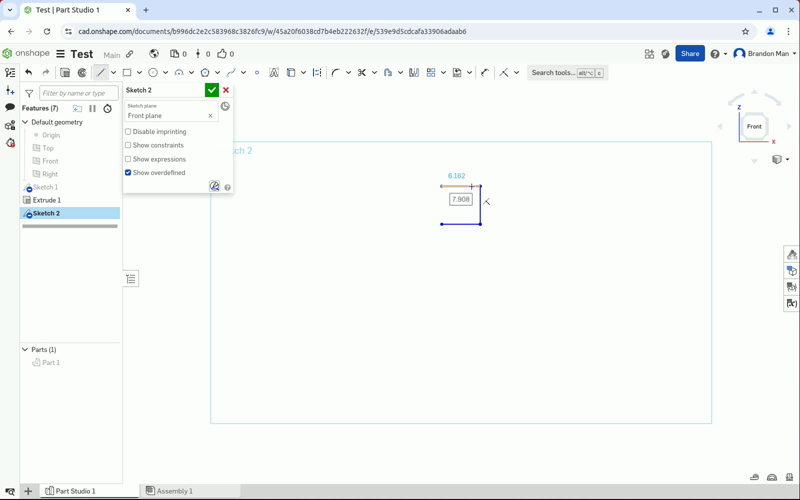
mouse_move(441, 224)
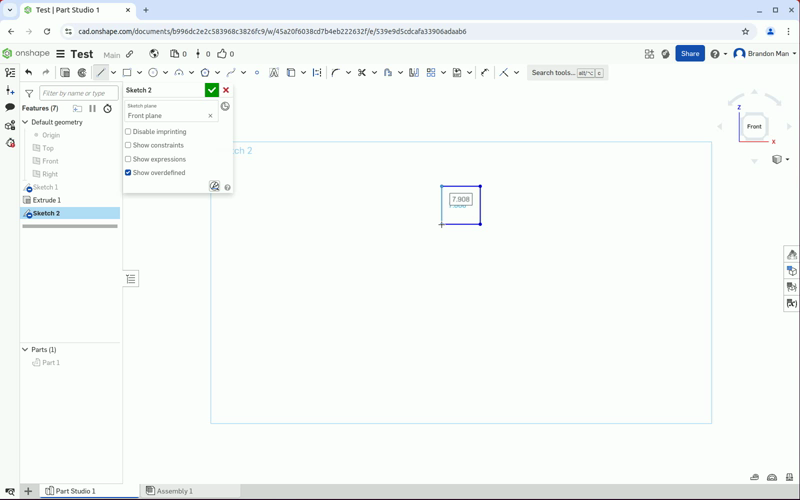
key_up(shift)
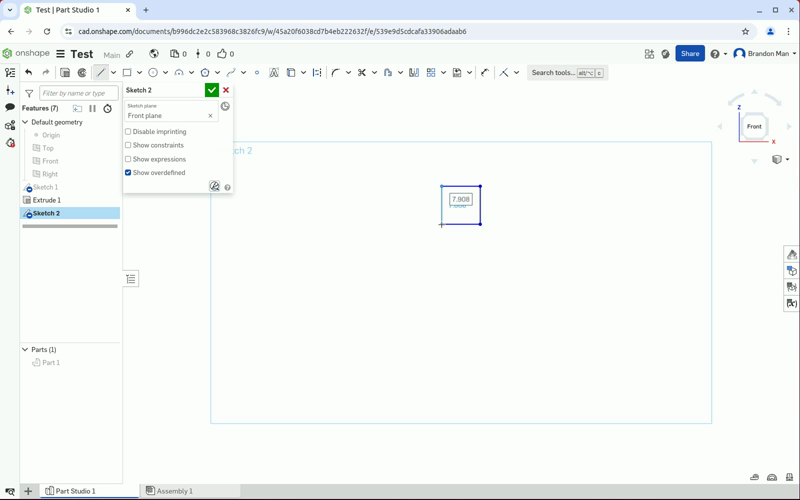
click(441, 224)
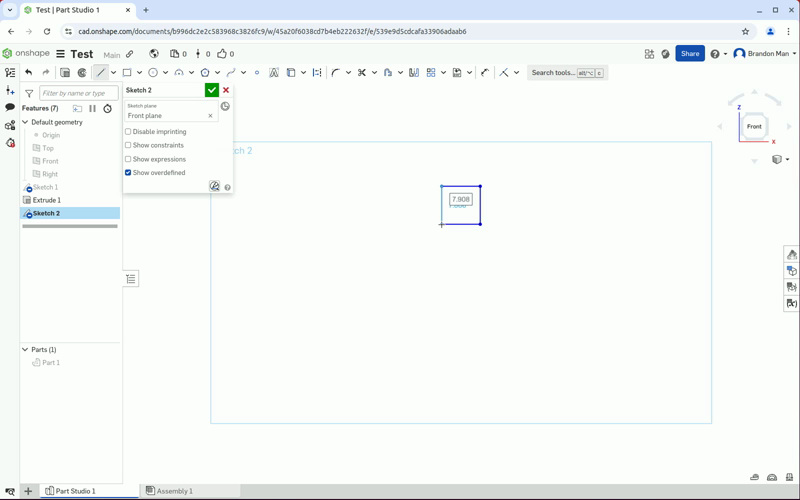
key(esc)
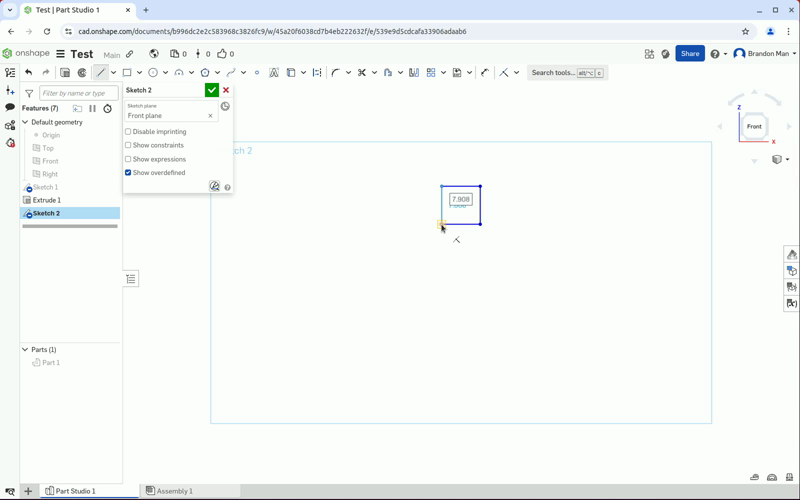
mouse_move(464, 218)
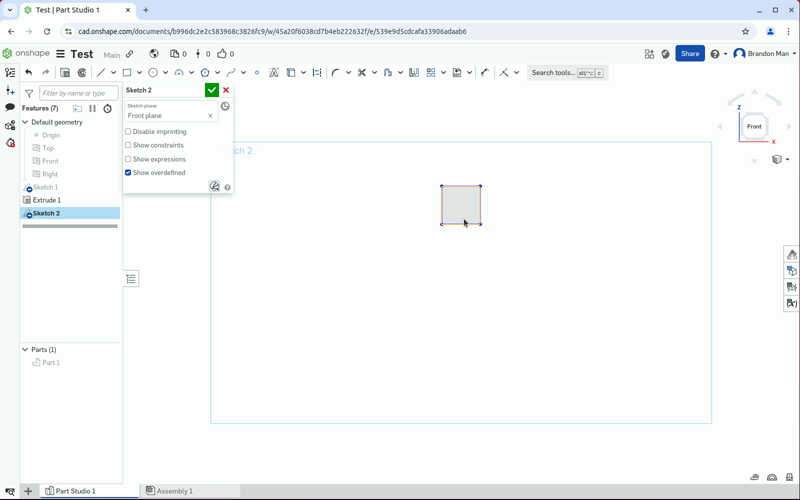
scroll(6)
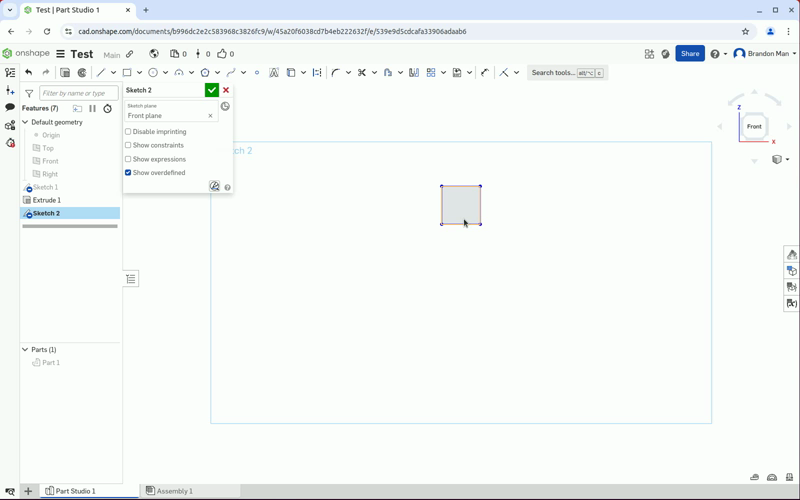
scroll(6)
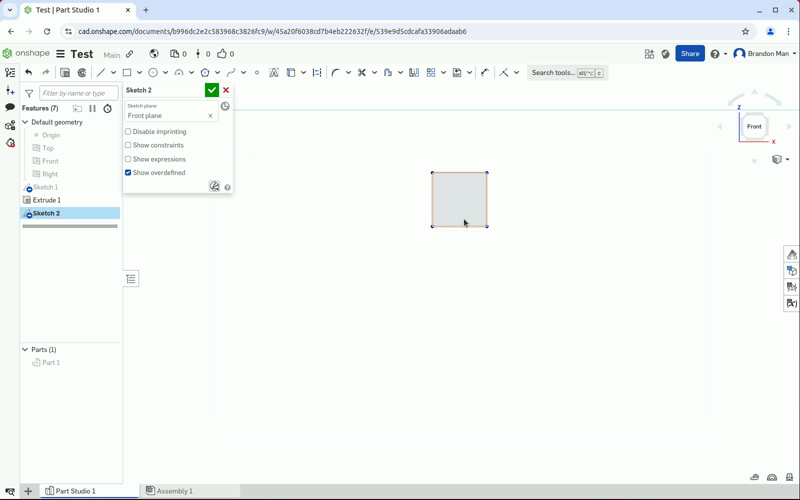
scroll(6)
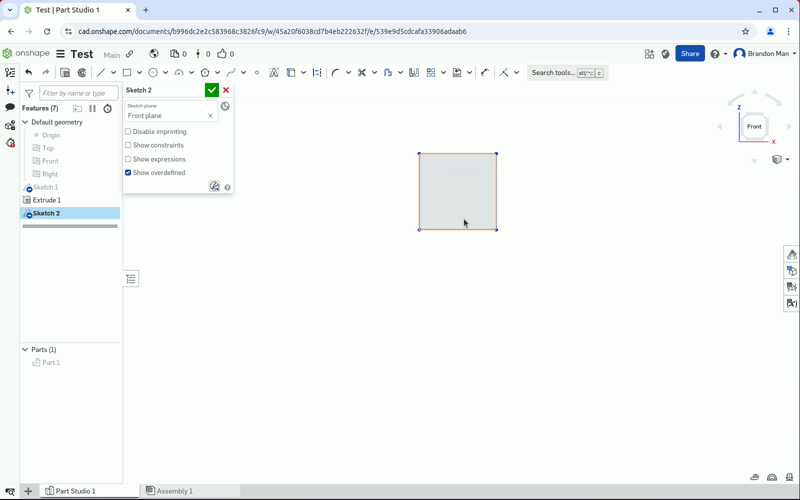
scroll(6)
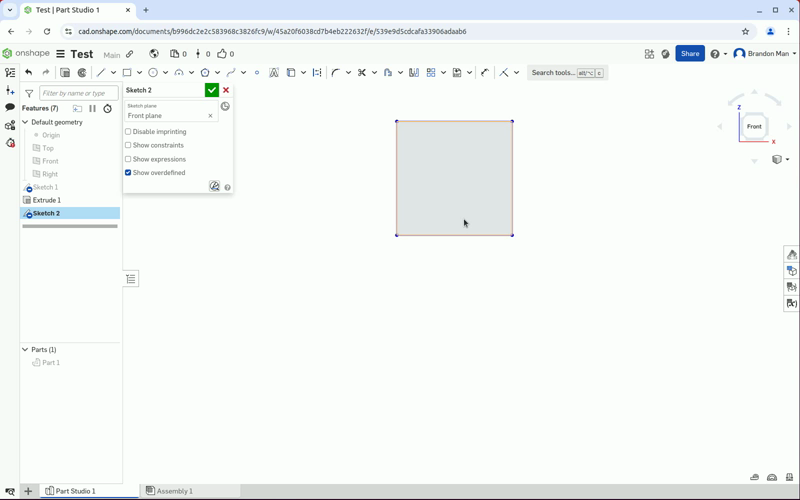
scroll(6)
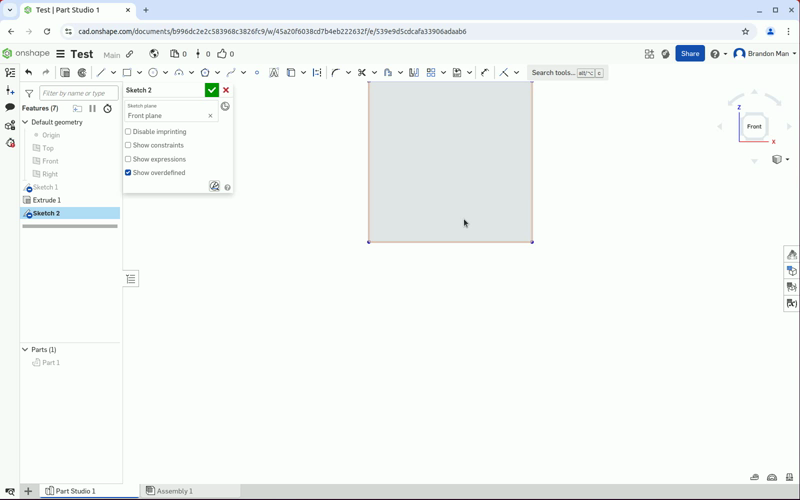
scroll(6)
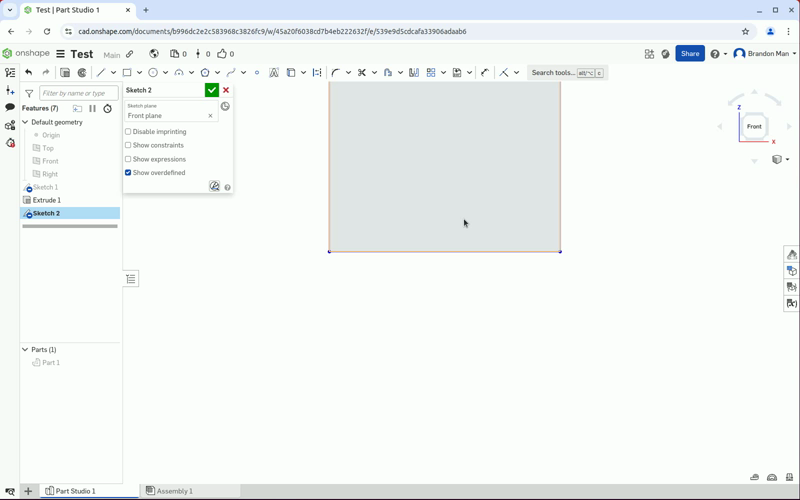
scroll(6)
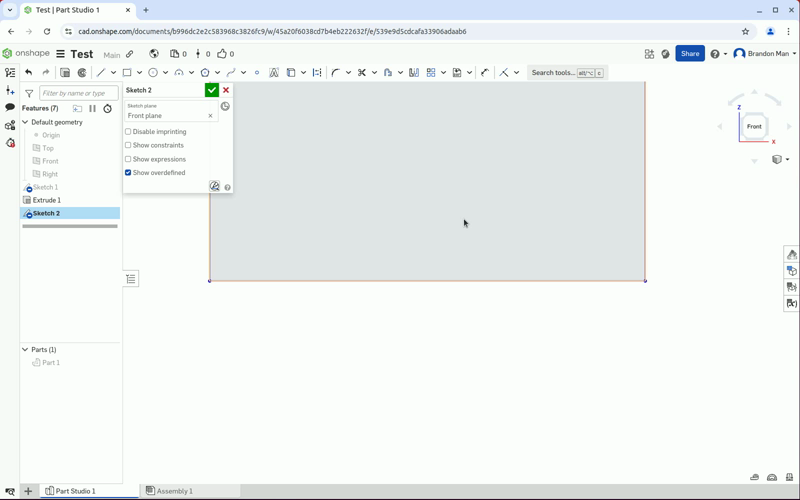
click(464, 218)
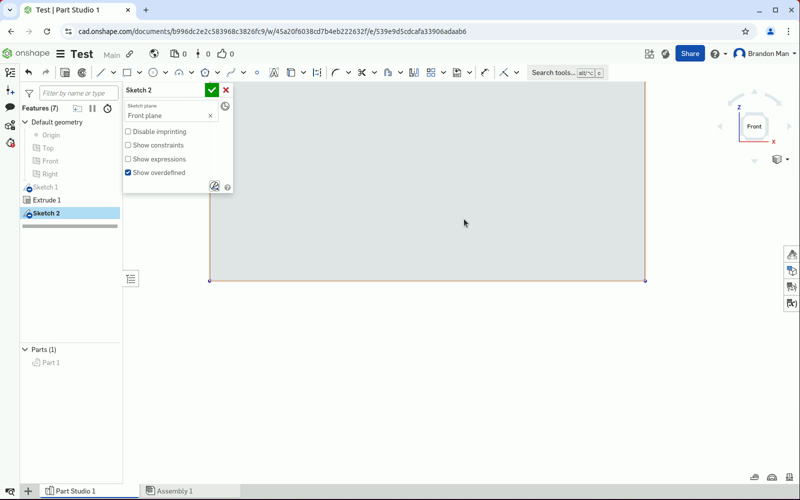
scroll(-6)
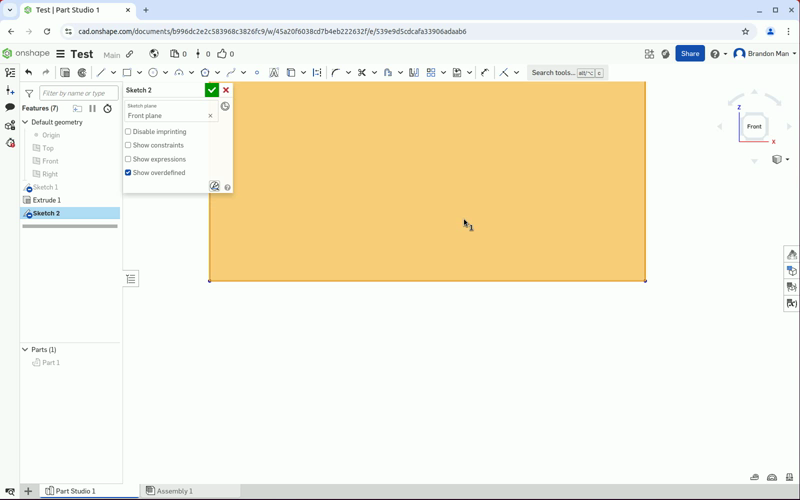
scroll(-6)
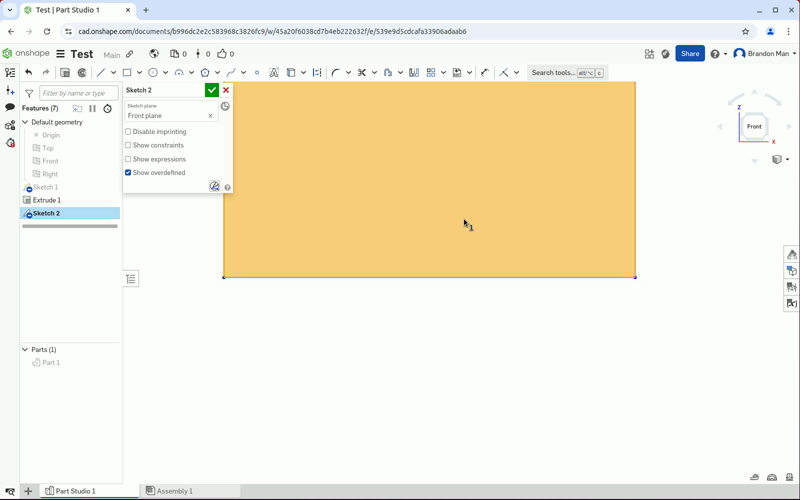
scroll(-6)
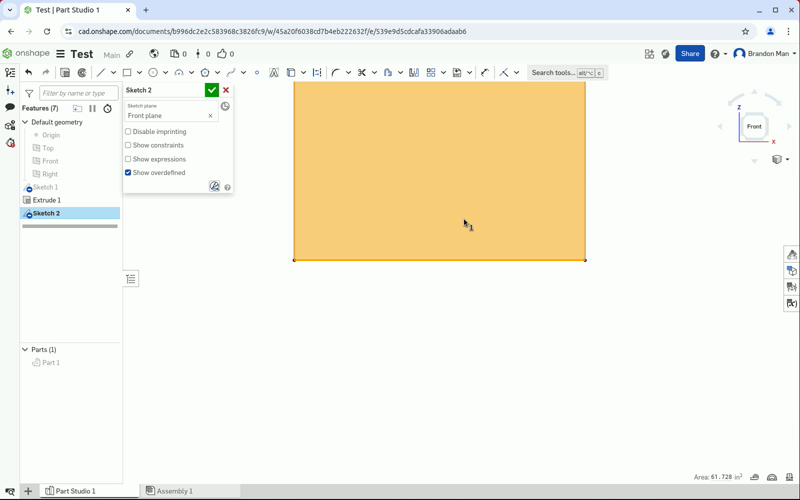
scroll(-6)
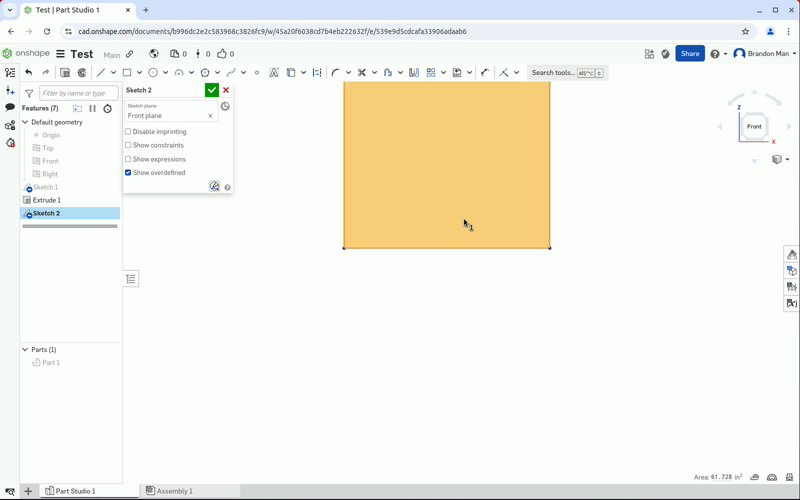
scroll(-6)
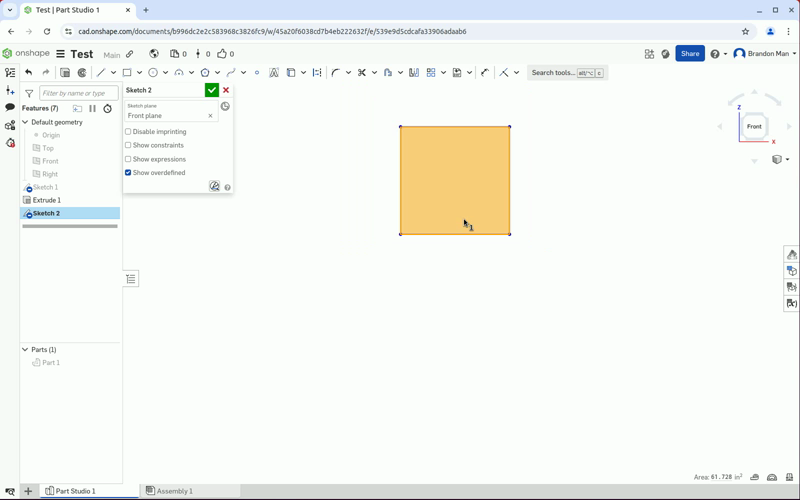
scroll(-6)
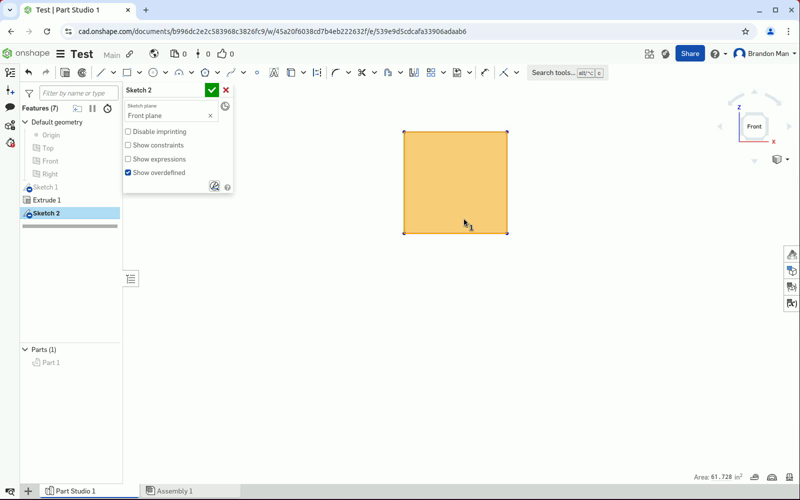
scroll(-6)
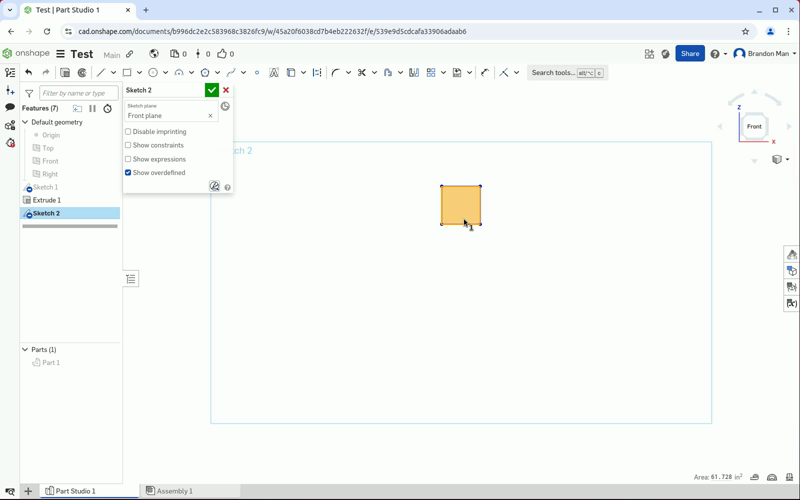
mouse_move(73, 352)
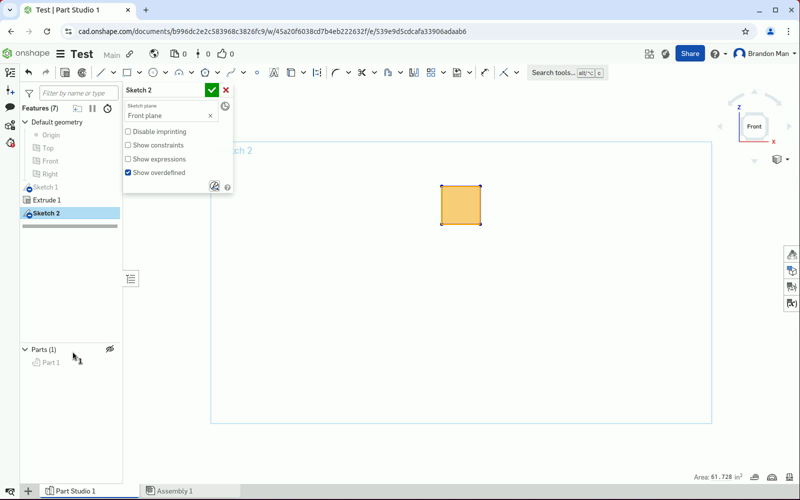
key(shift+y)
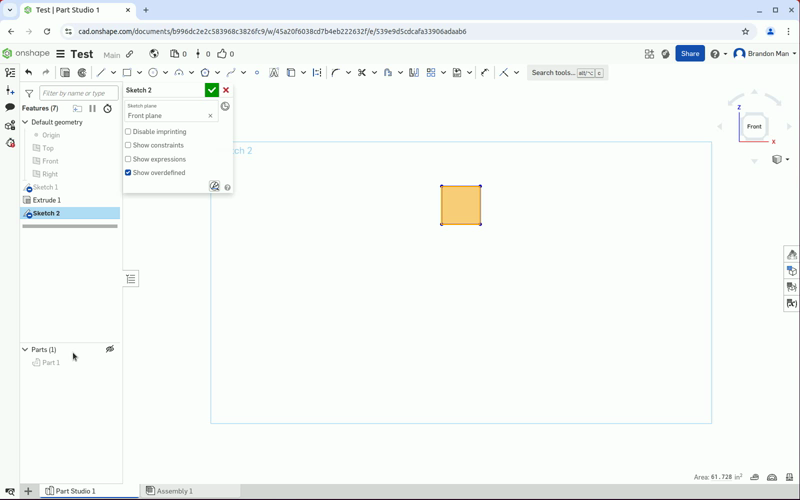
key(shift+e)
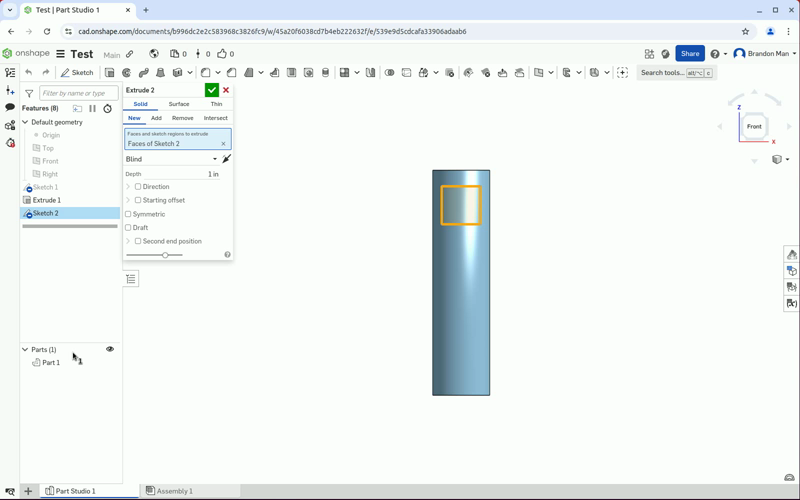
mouse_move(143, 106)
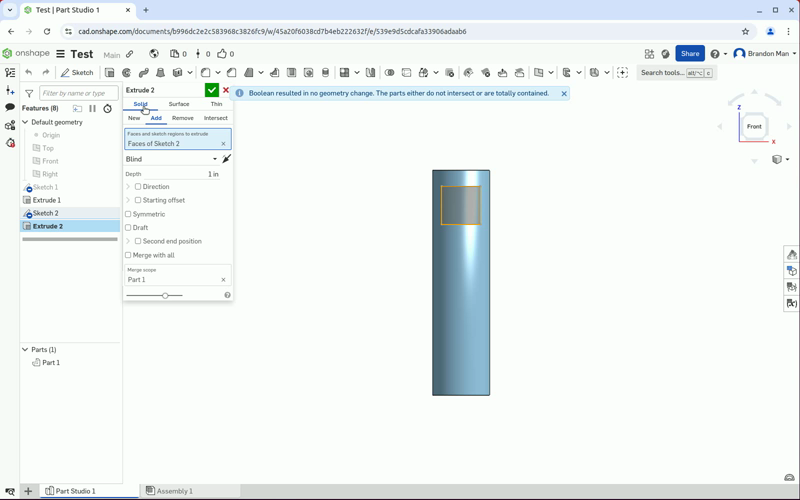
click(143, 106)
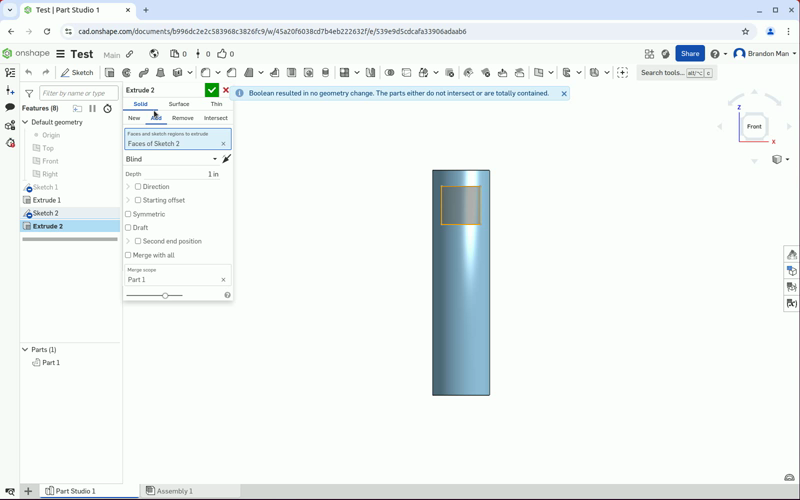
mouse_move(186, 120)
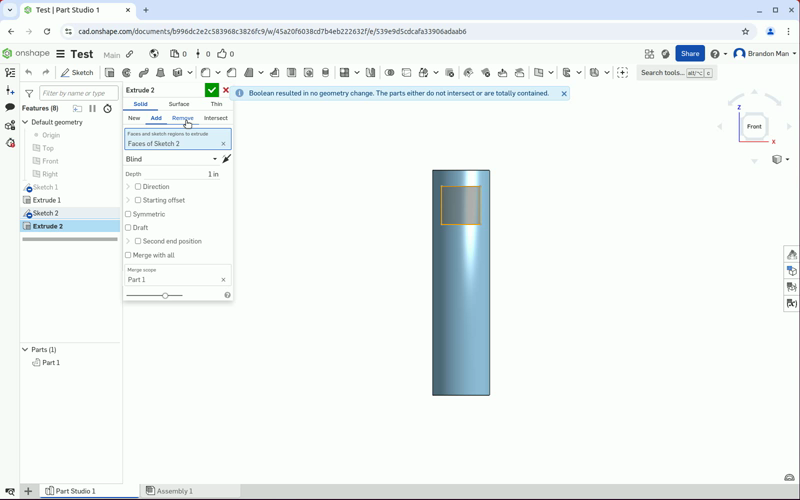
click(186, 120)
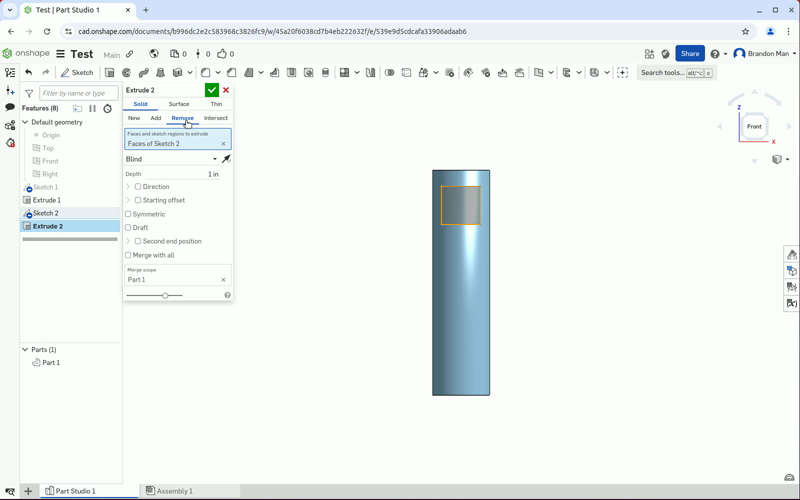
key(tab, 4)
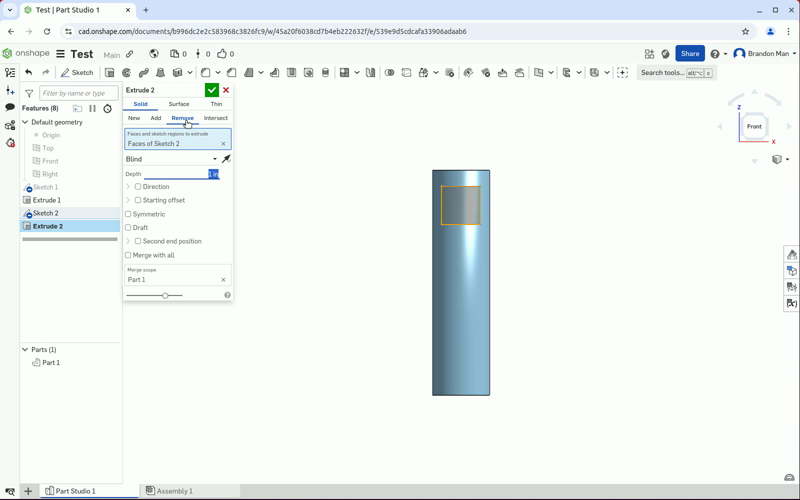
text(15.406)
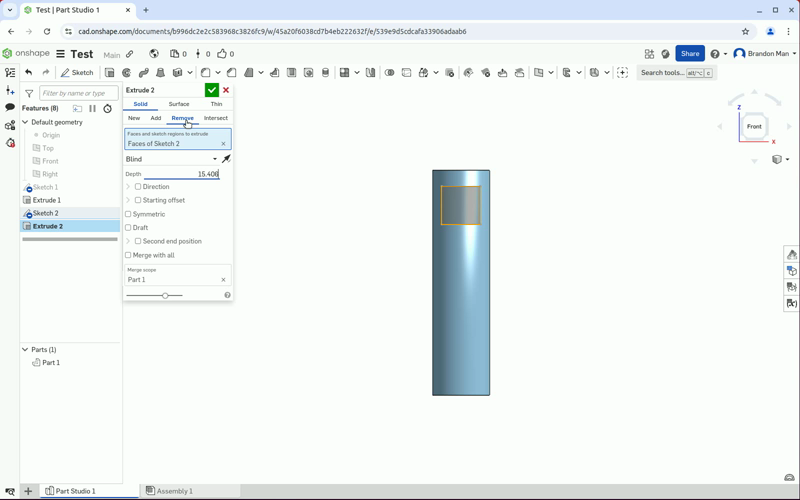
key(tab, 3)
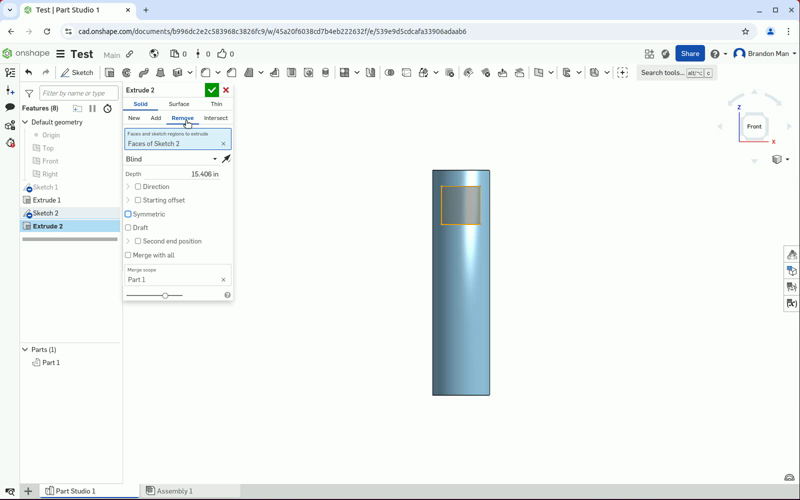
key(space)
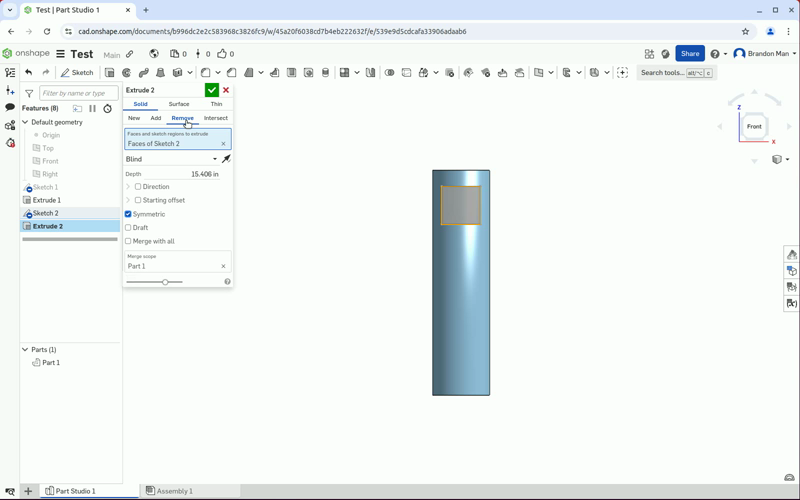
key(tab, 2)
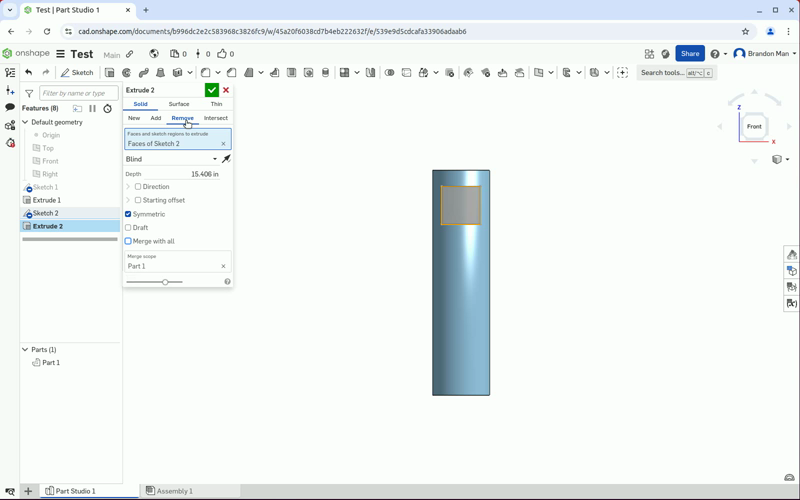
key(space)
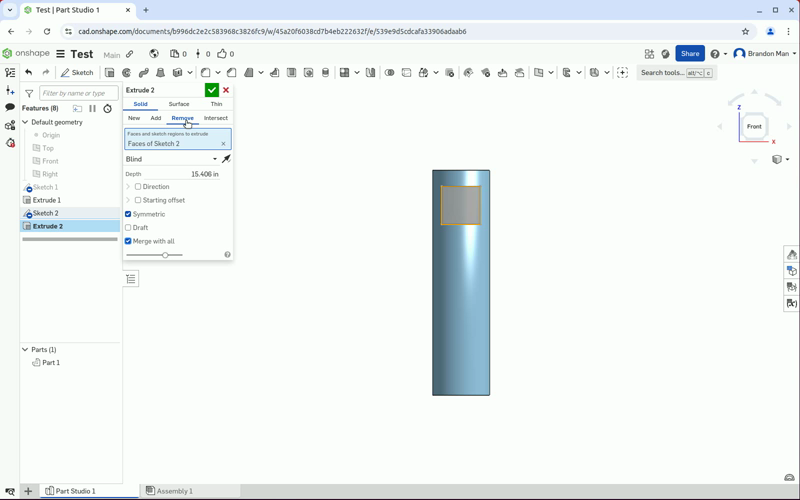
key(enter)
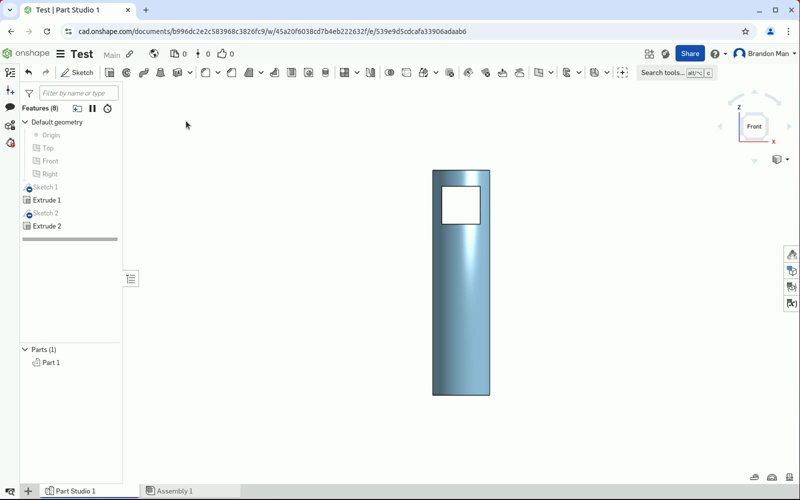
key(shift+h)
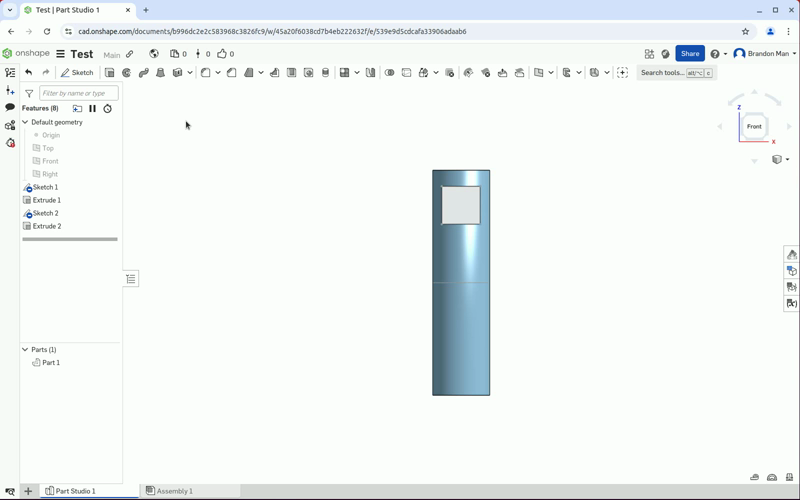
key(shift+h)
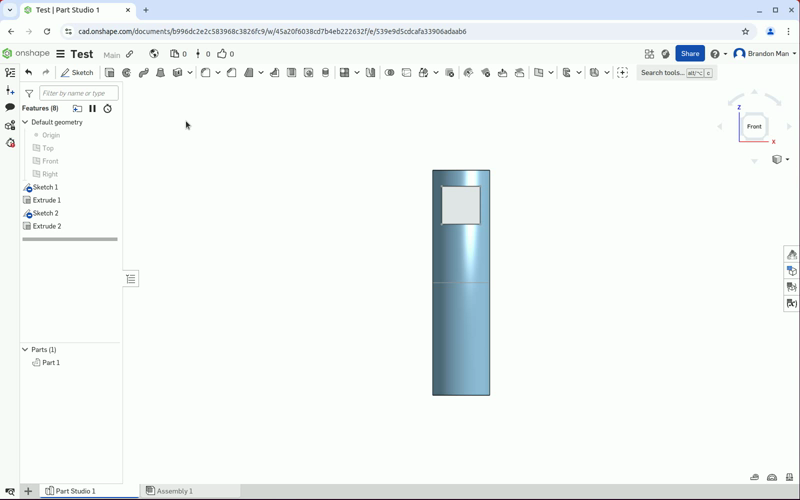
key(shift+7)
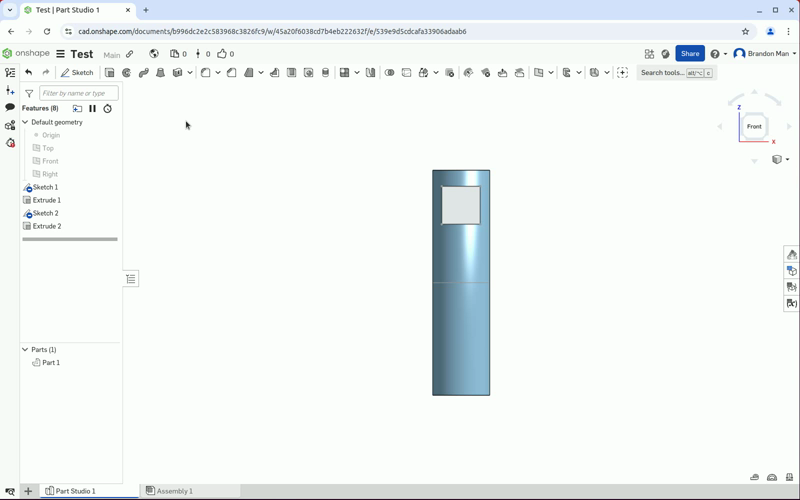
key(left, 2)
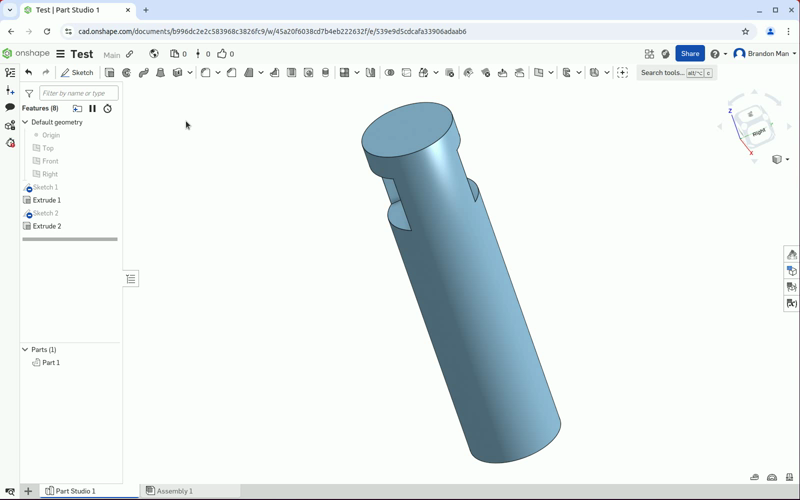
key(down, 2)
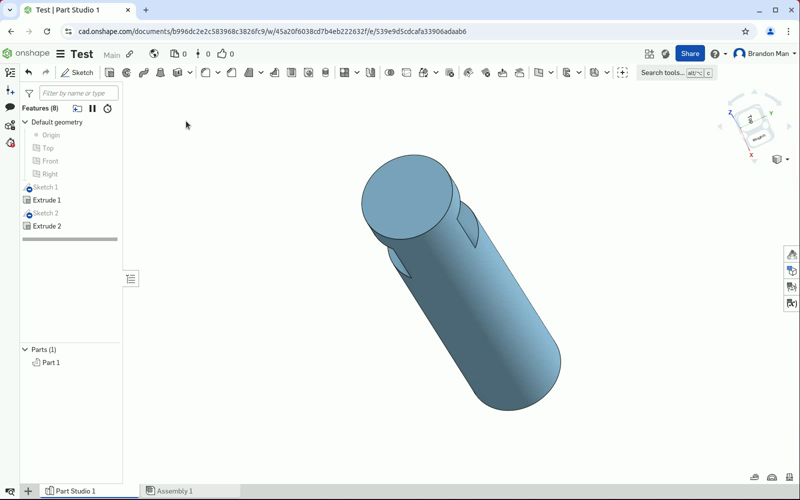
key(up, 2)
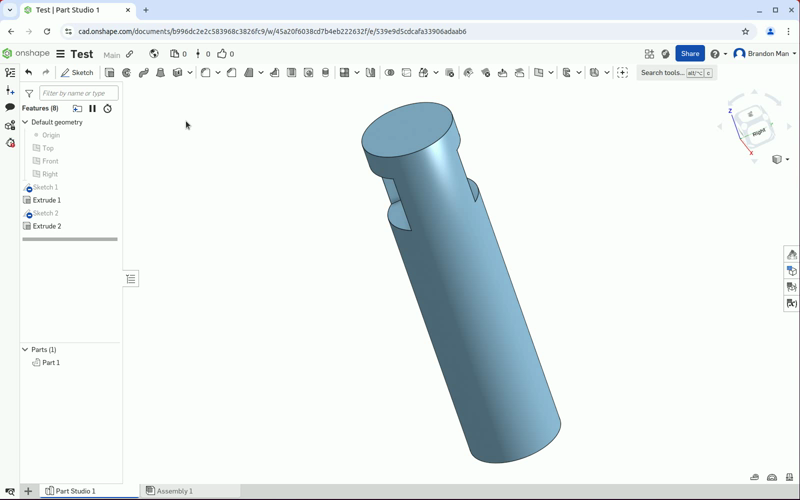
key(right, 2)
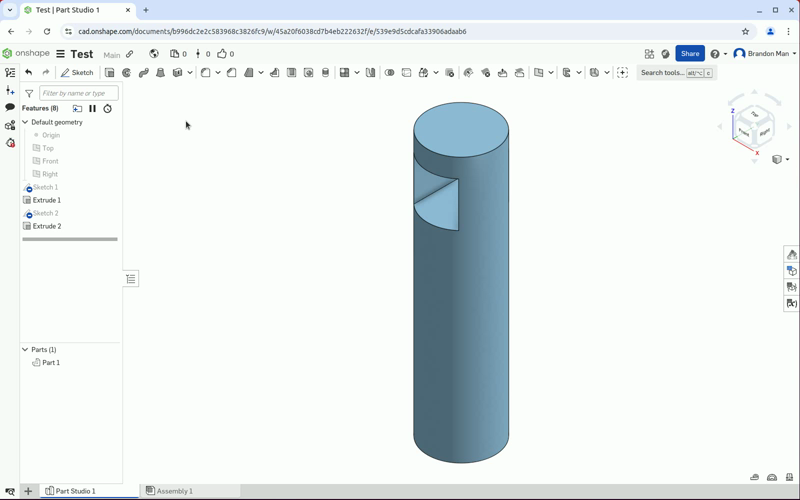
mouse_move(73, 189)
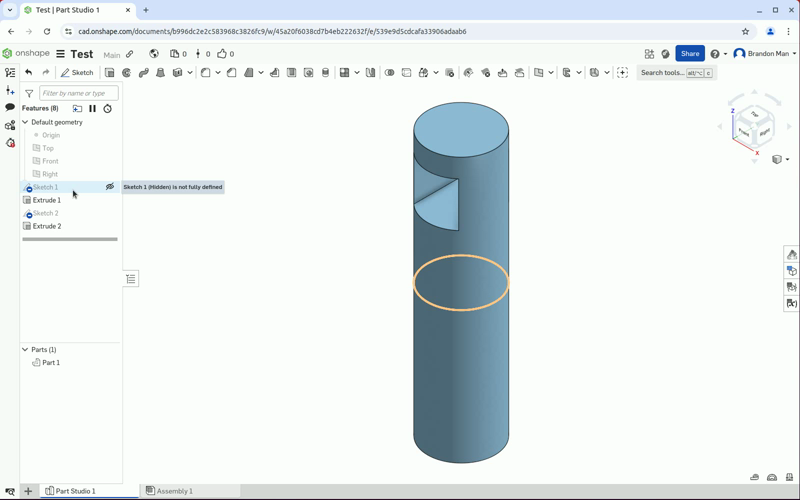
click(73, 189)